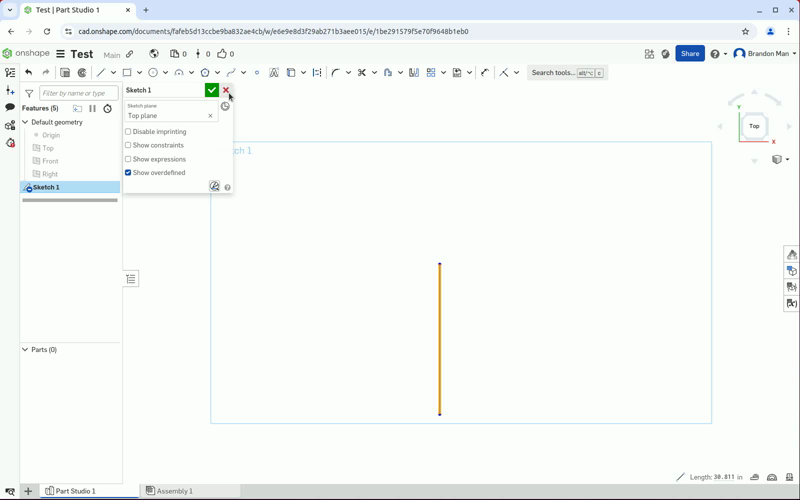
key(shift+h)
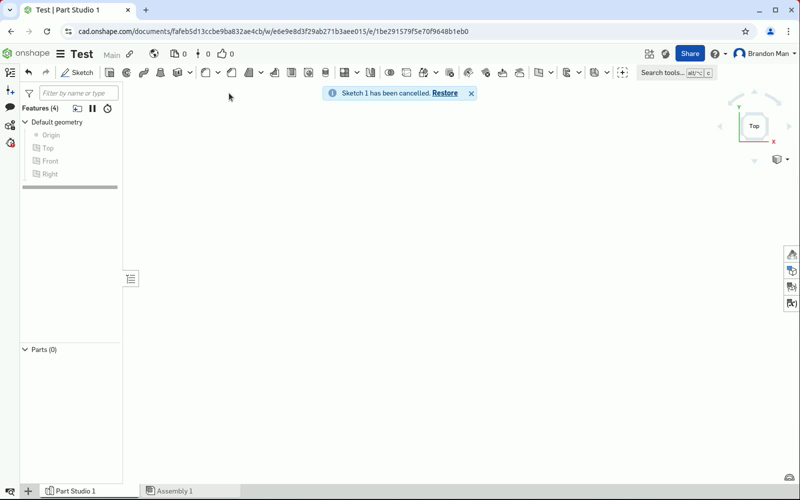
mouse_move(73, 352)
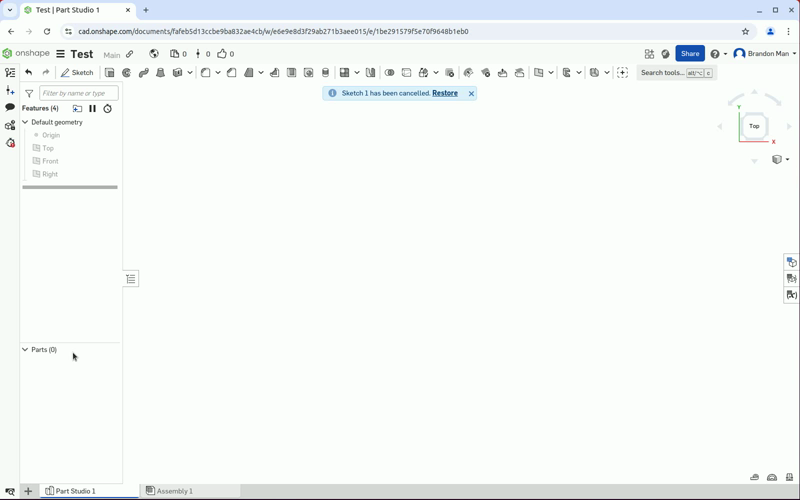
key(y)
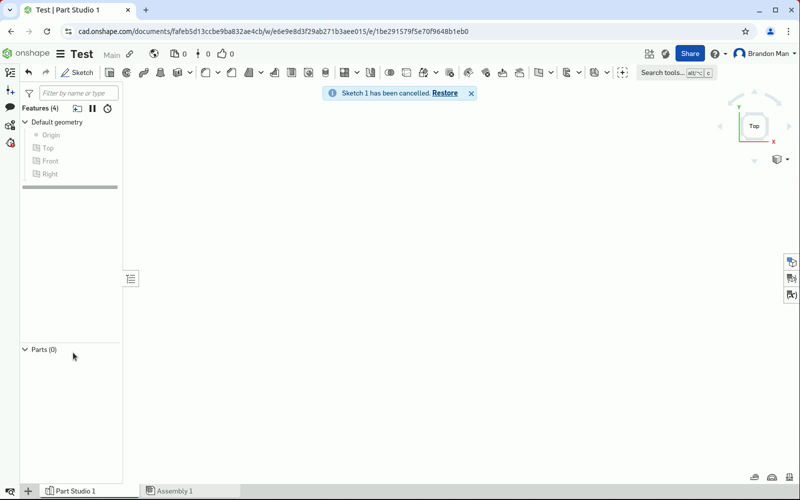
key(shift+p)
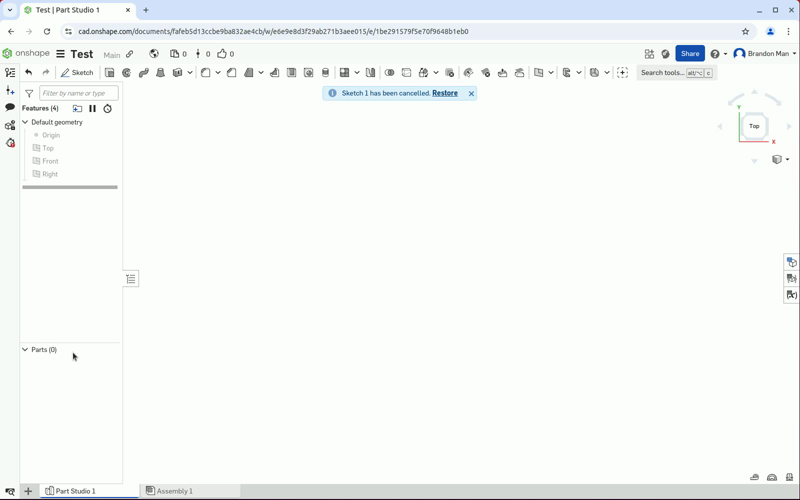
key(space)
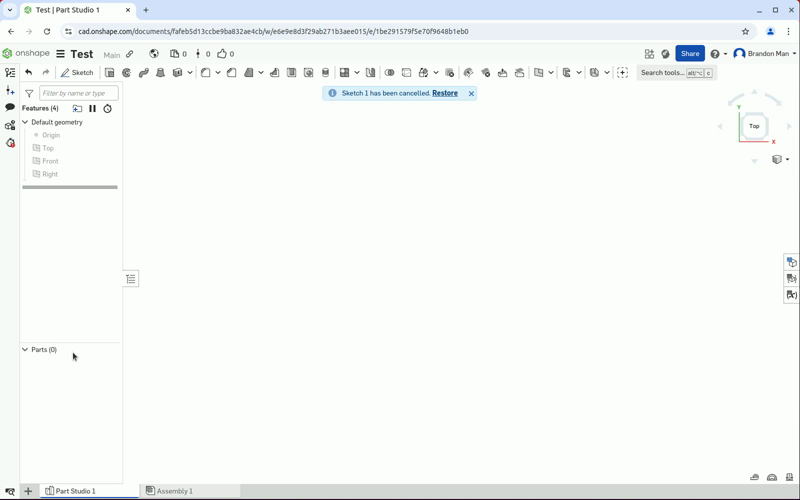
key_down(shift)
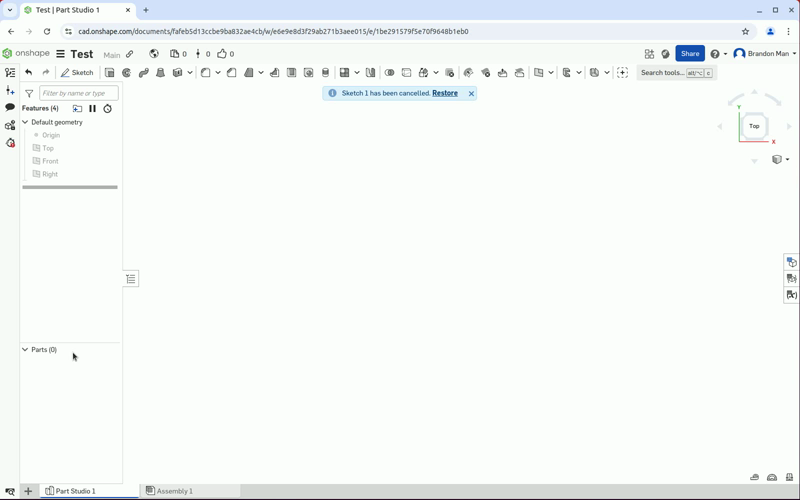
key(up)
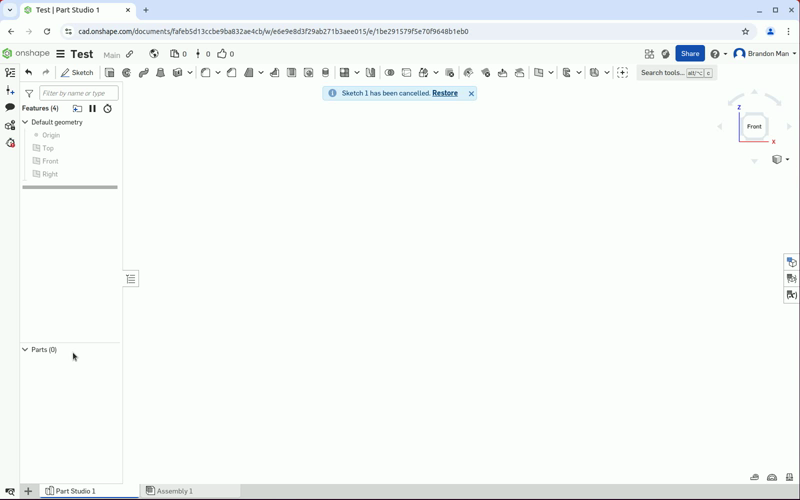
key_up(shift)
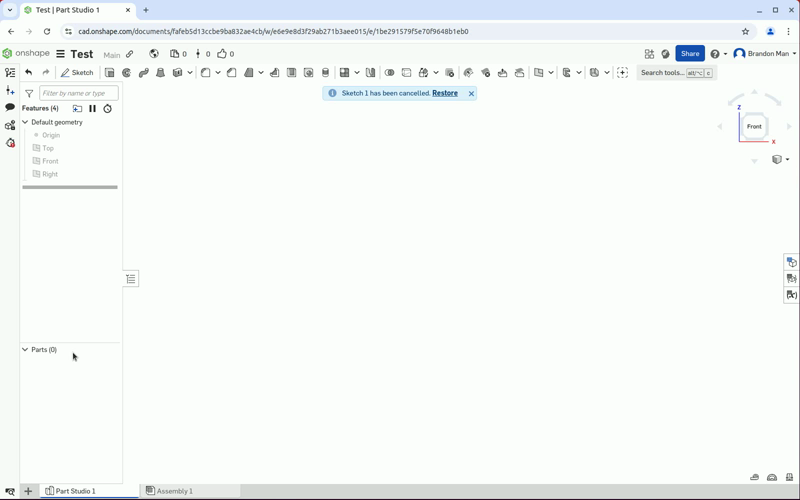
mouse_move(73, 352)
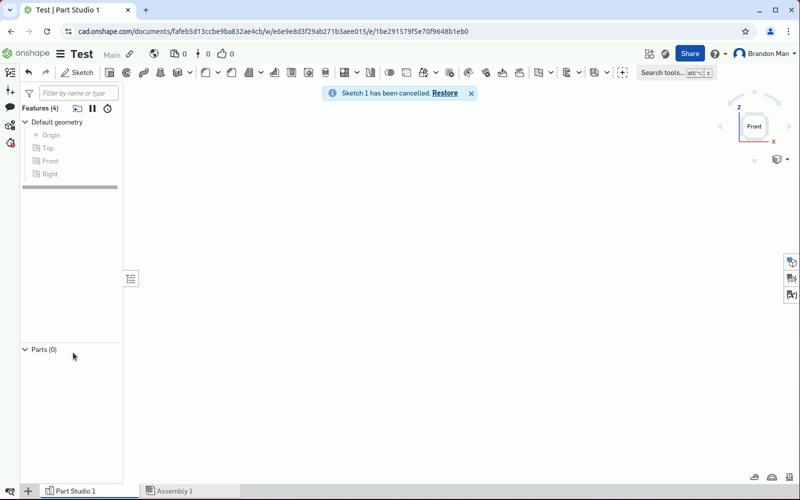
key(shift+y)
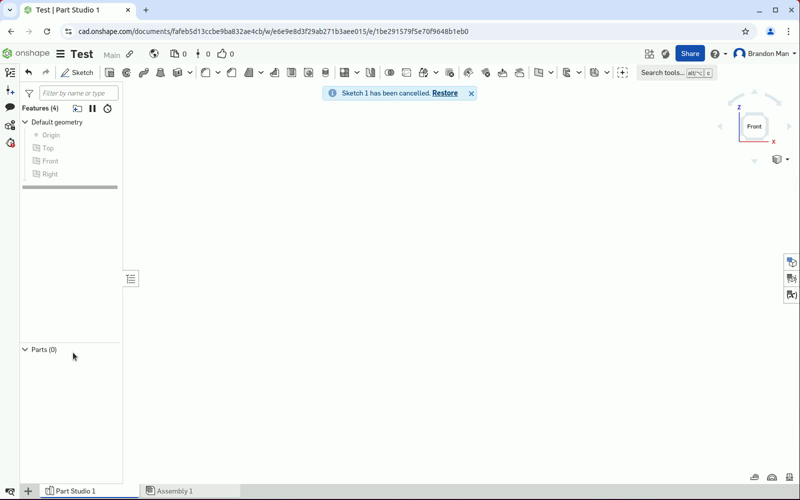
key(shift+s)
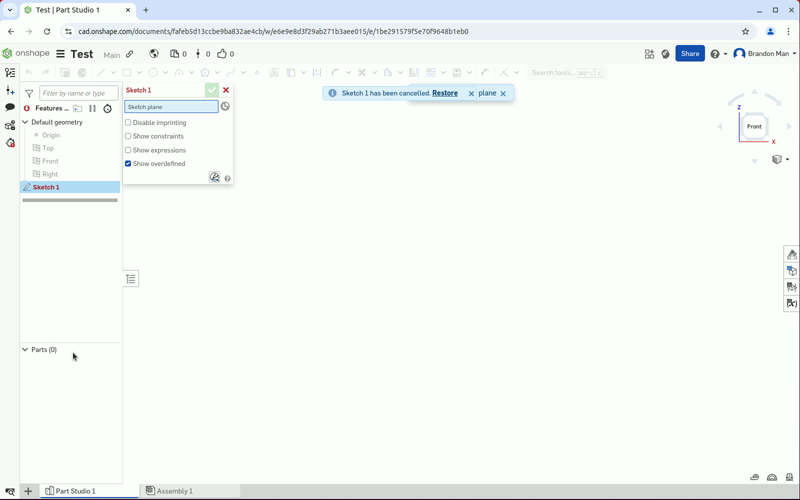
mouse_move(73, 163)
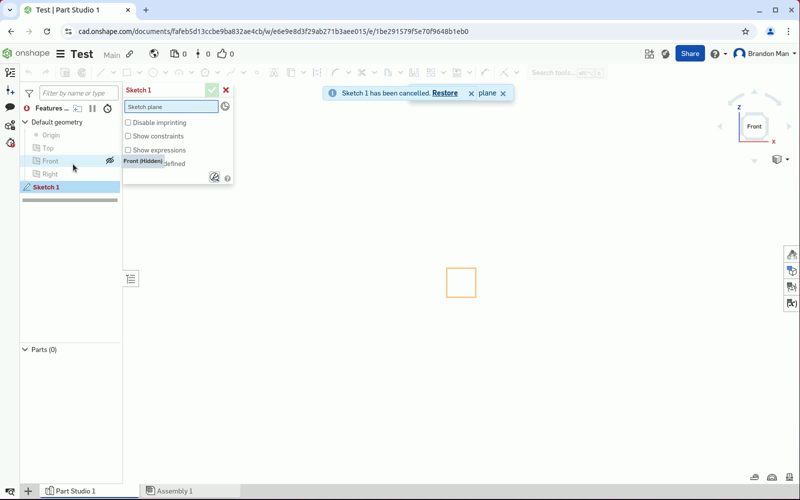
click(73, 163)
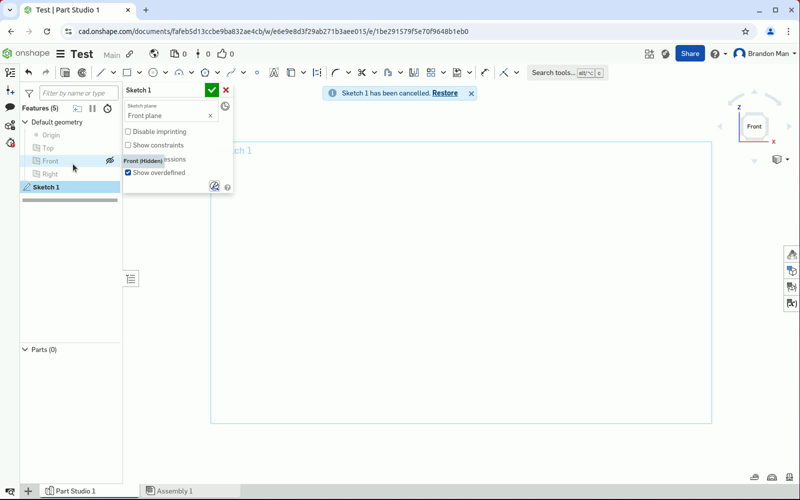
mouse_move(73, 352)
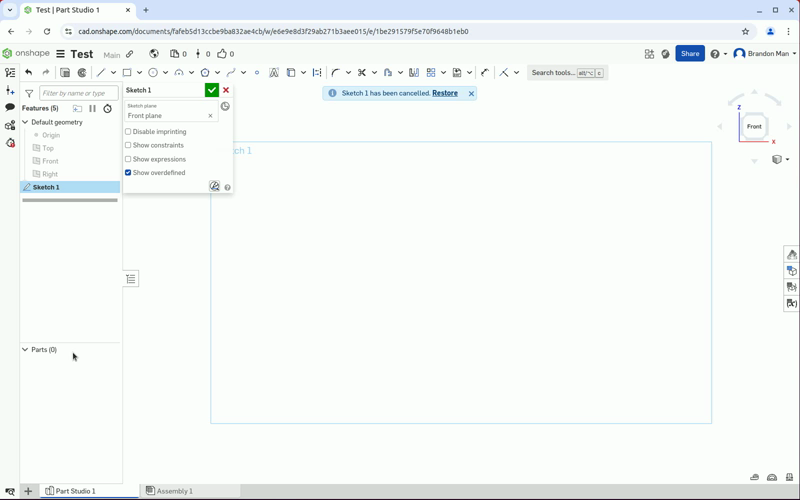
key(y)
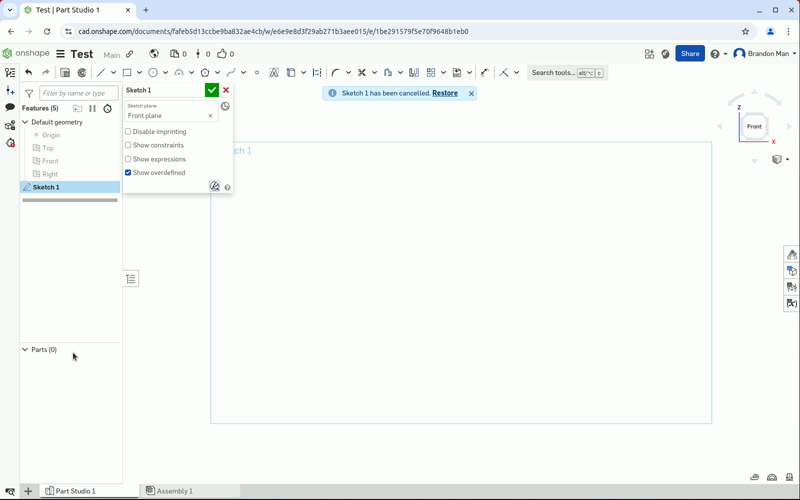
key(c)
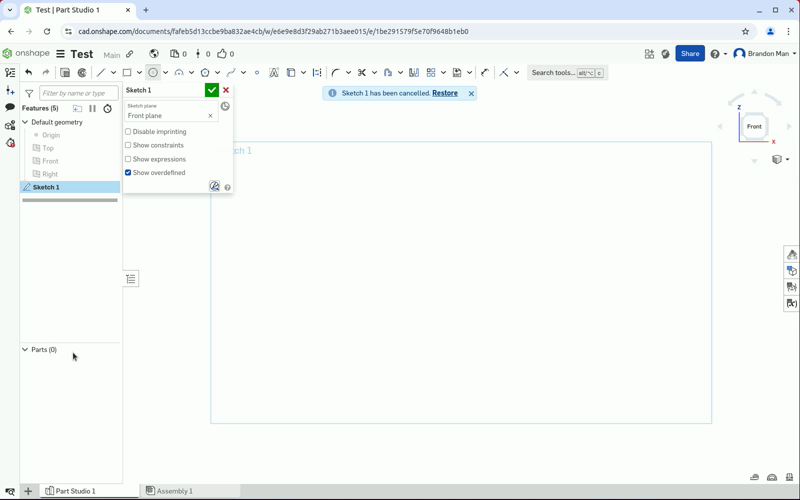
key_down(shift)
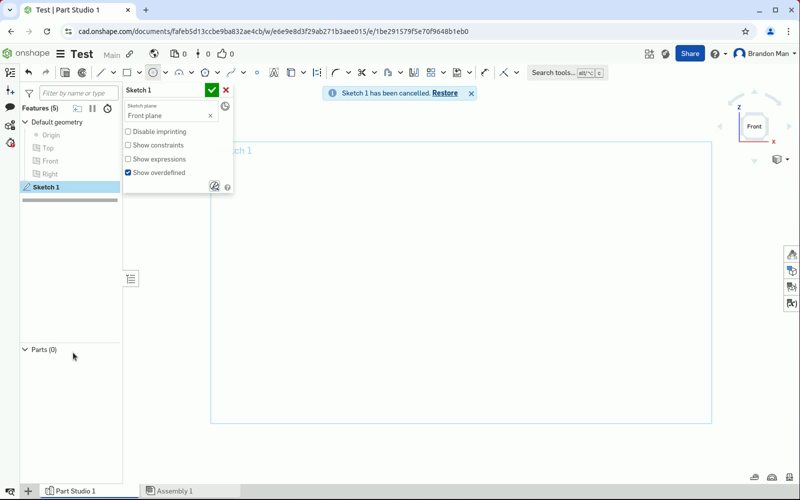
mouse_move(461, 282)
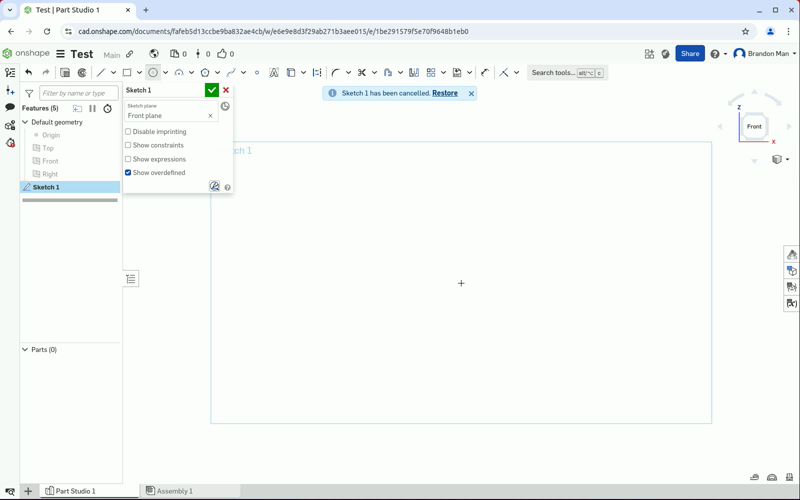
click(461, 282)
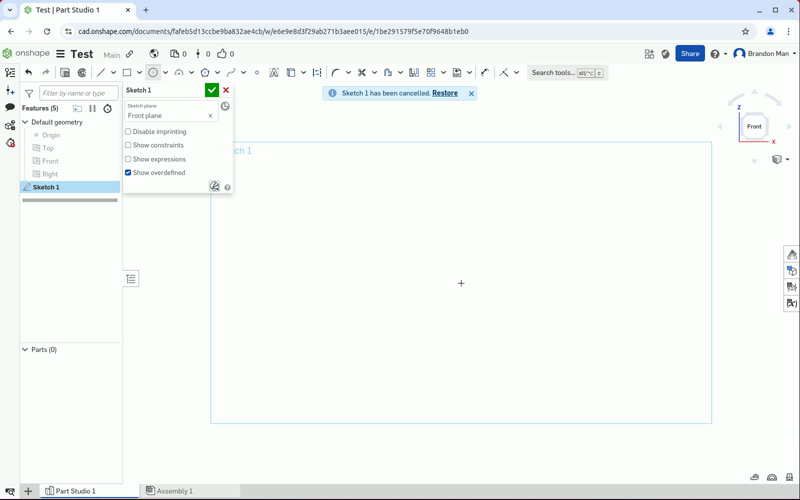
key_up(shift)
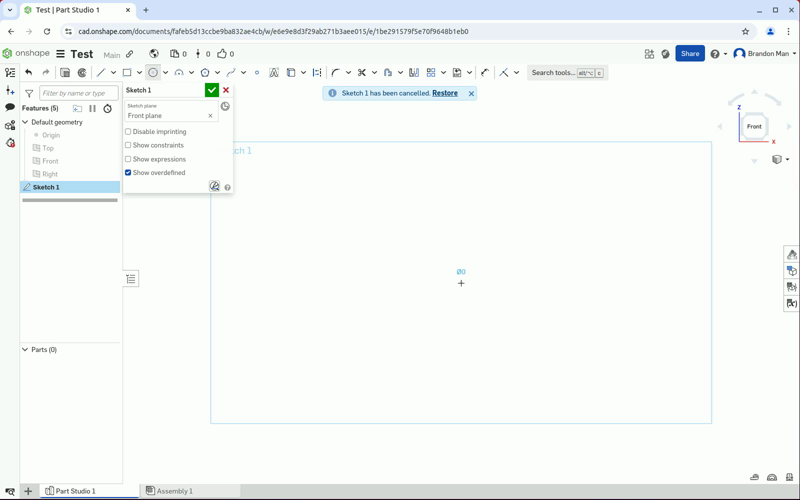
mouse_move(574, 282)
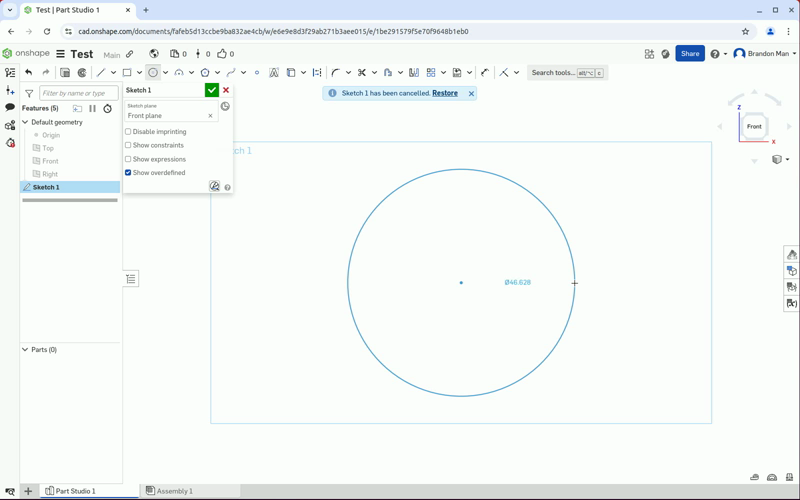
click(574, 282)
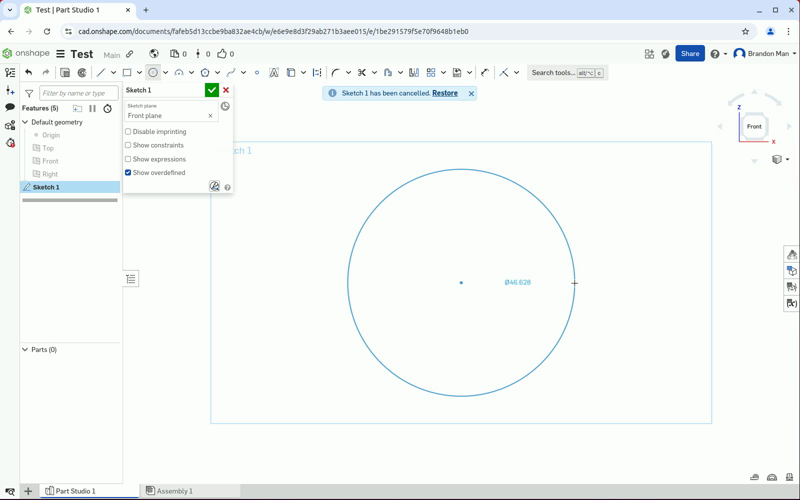
key(esc)
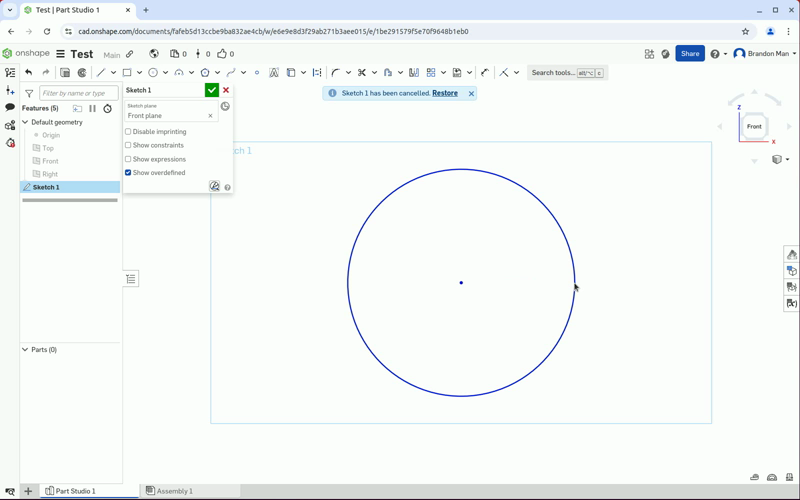
key(c)
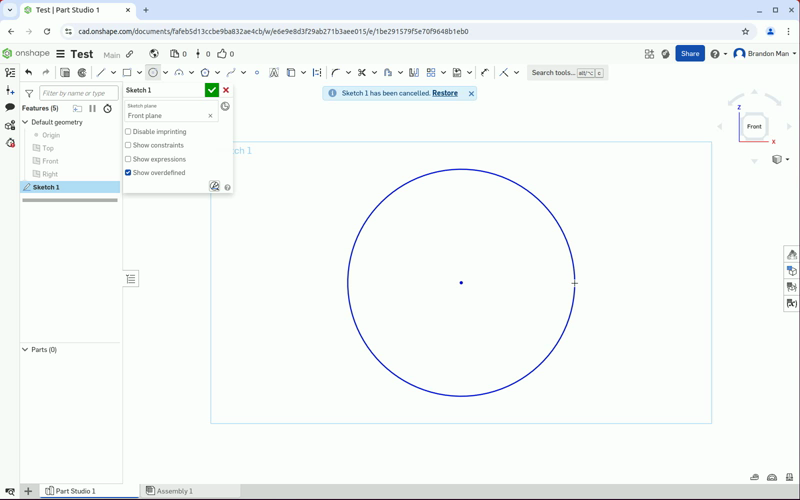
key_down(shift)
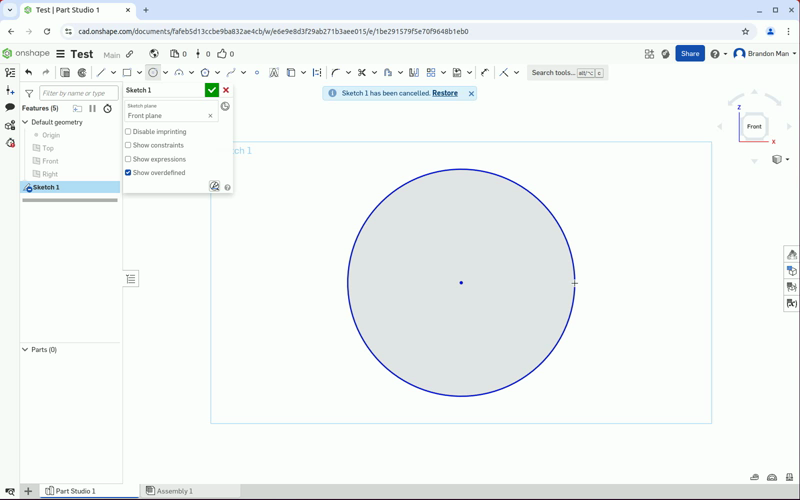
mouse_move(461, 282)
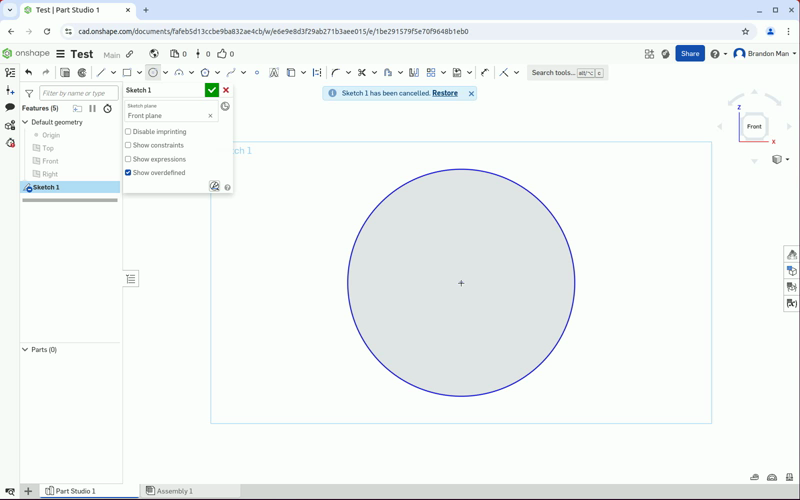
click(461, 282)
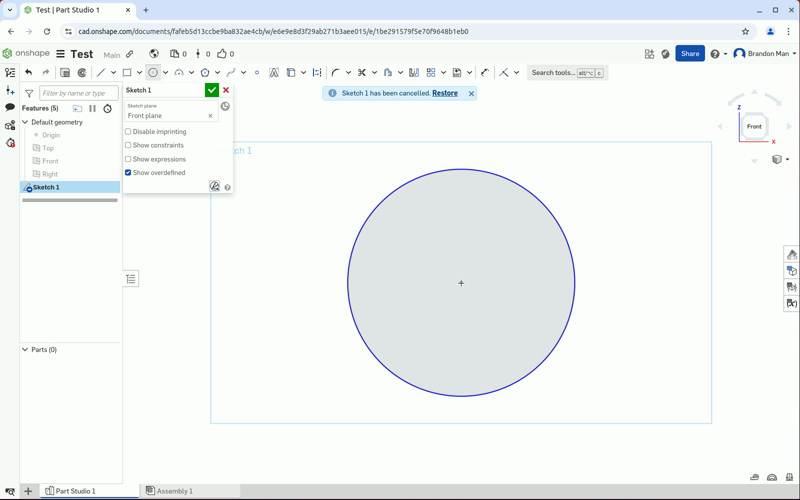
key_up(shift)
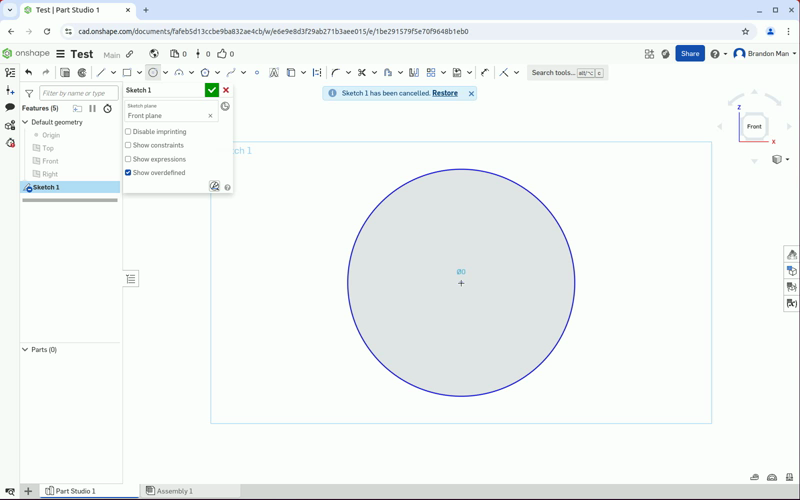
mouse_move(534, 282)
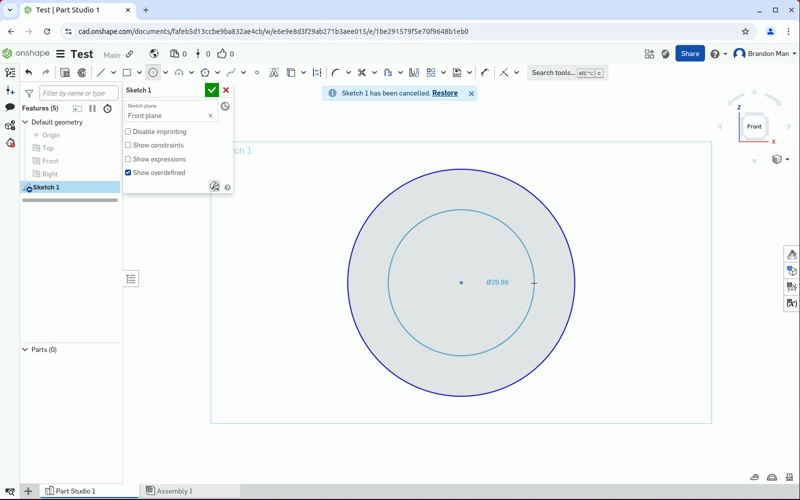
click(534, 282)
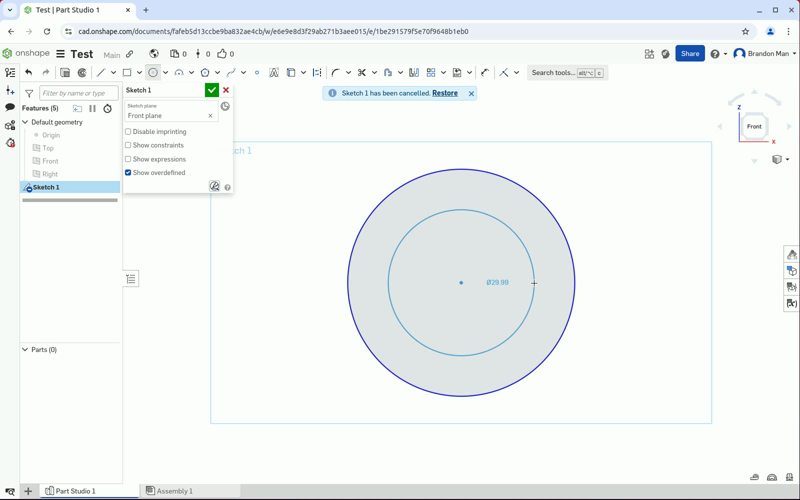
key(esc)
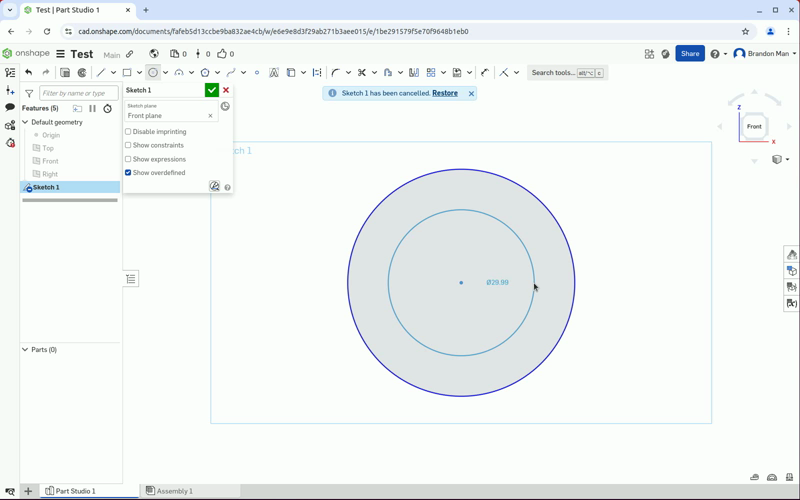
mouse_move(552, 251)
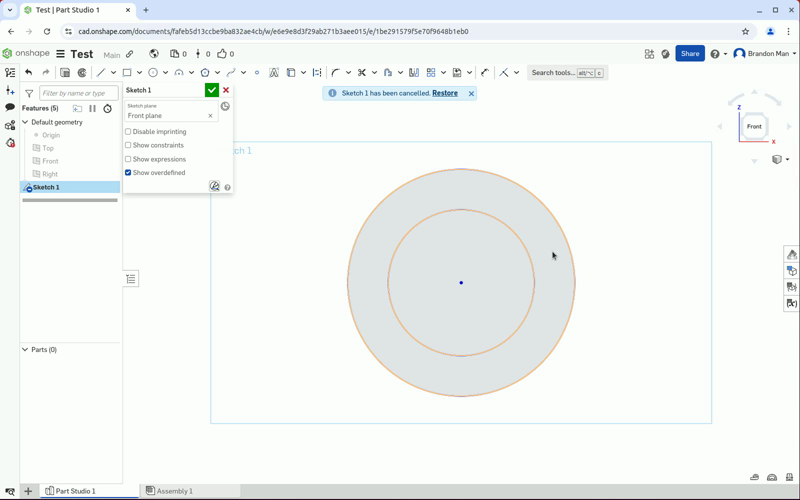
click(552, 251)
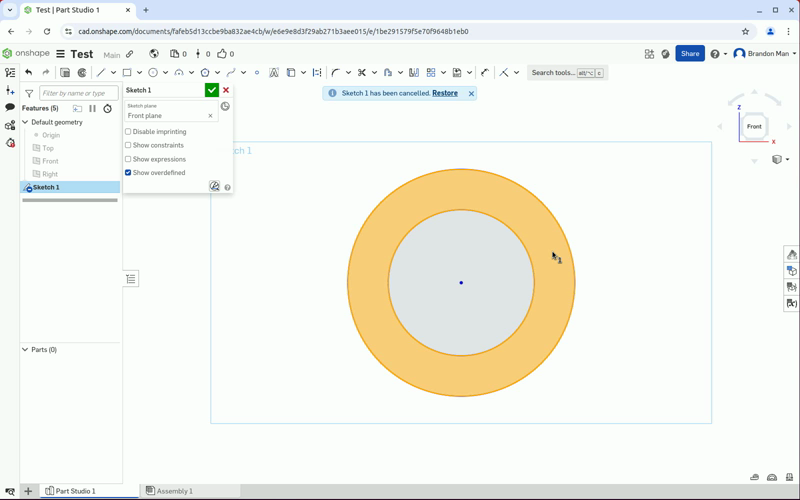
mouse_move(73, 352)
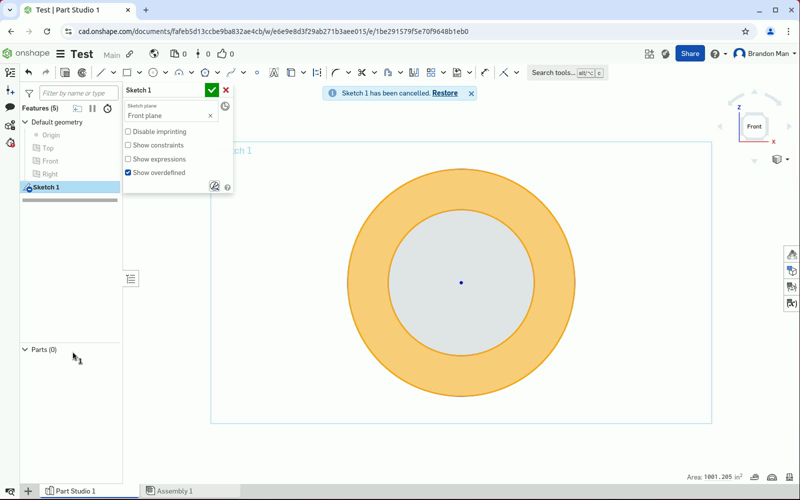
key(shift+y)
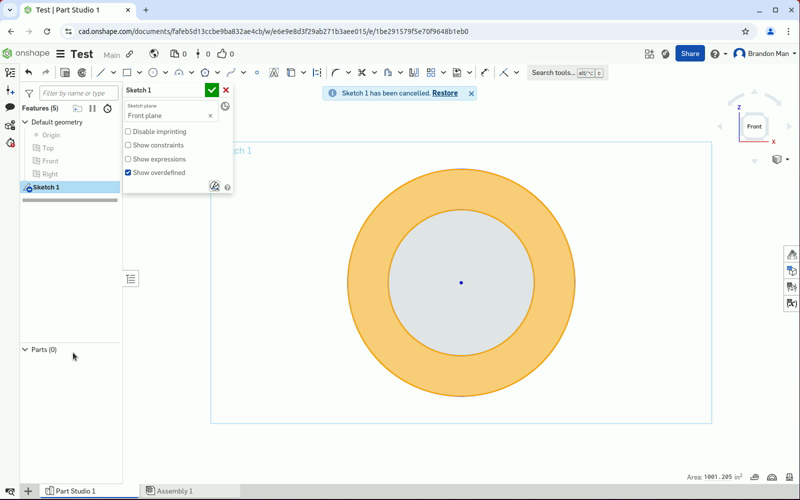
key(shift+e)
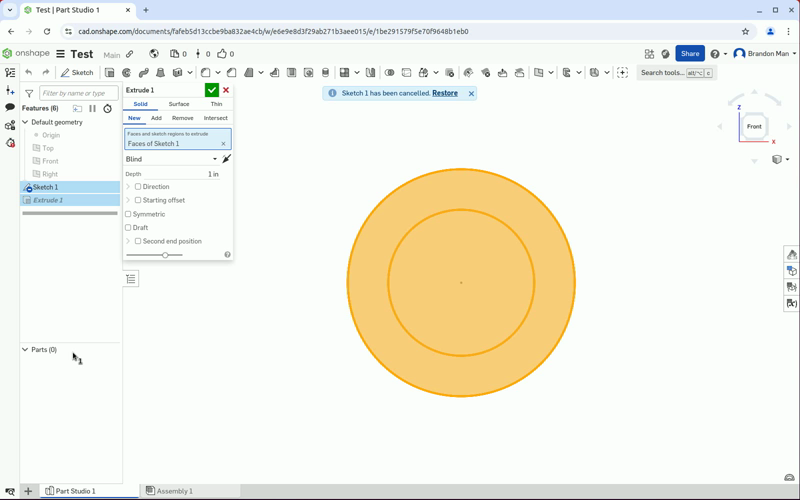
mouse_move(143, 106)
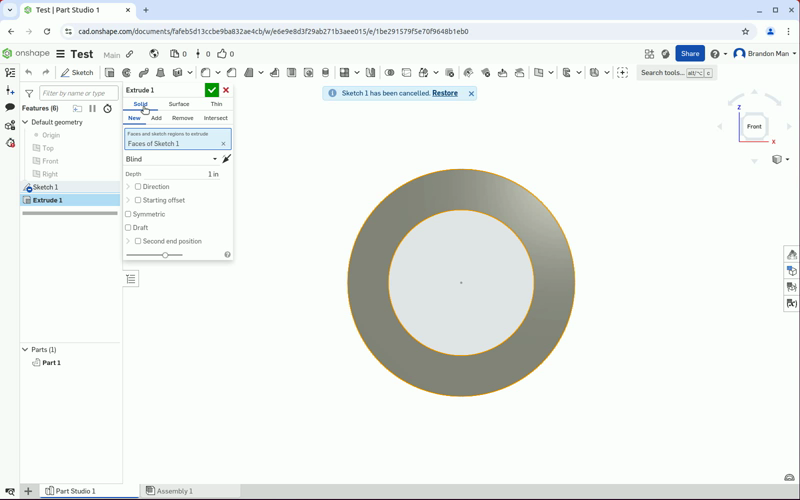
click(143, 106)
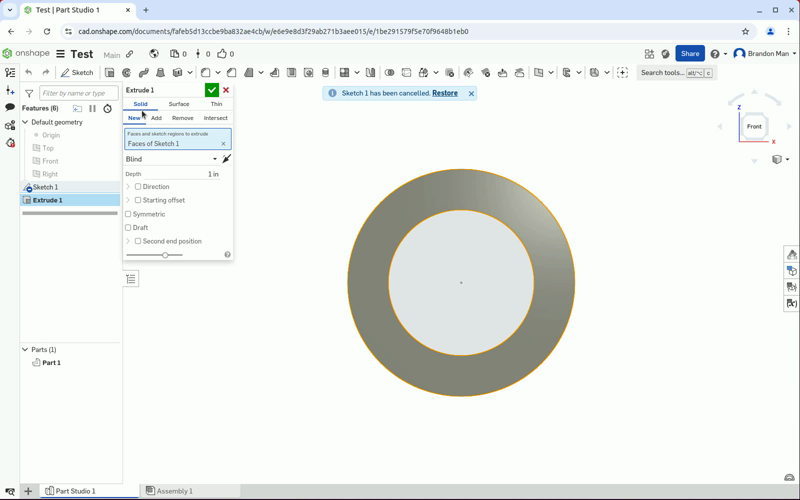
mouse_move(137, 120)
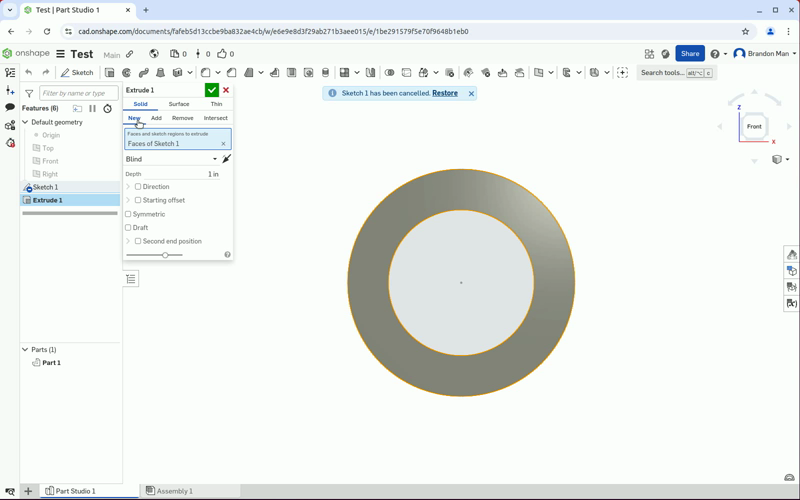
click(137, 120)
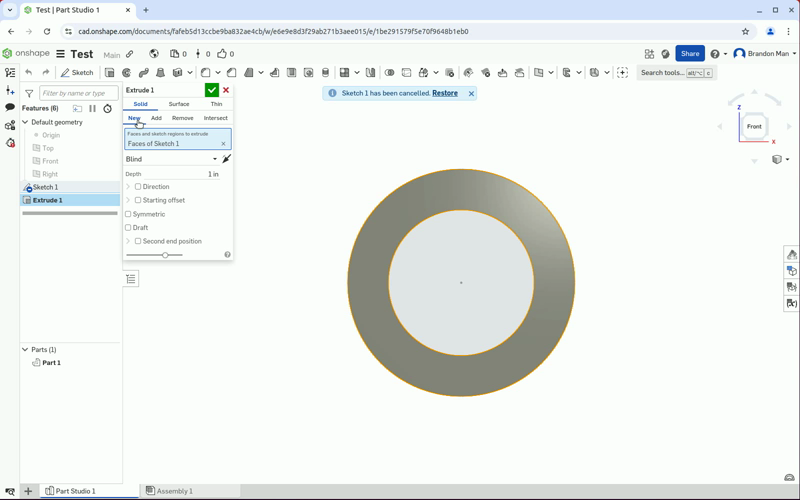
key(tab, 4)
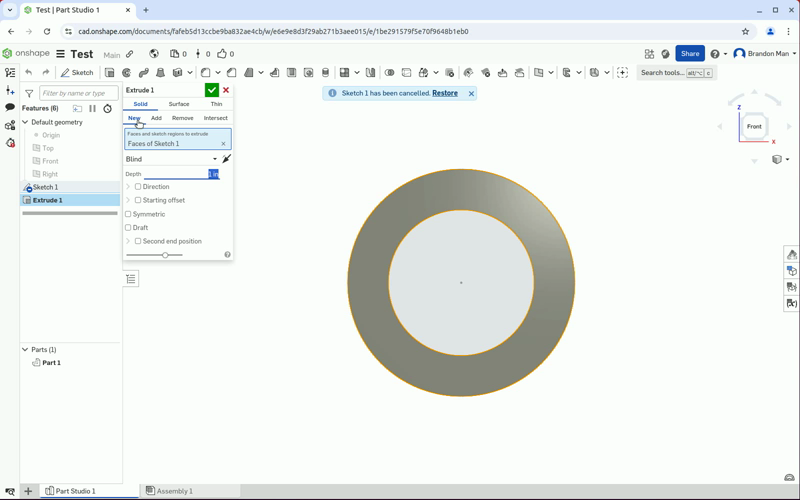
text(19.738)
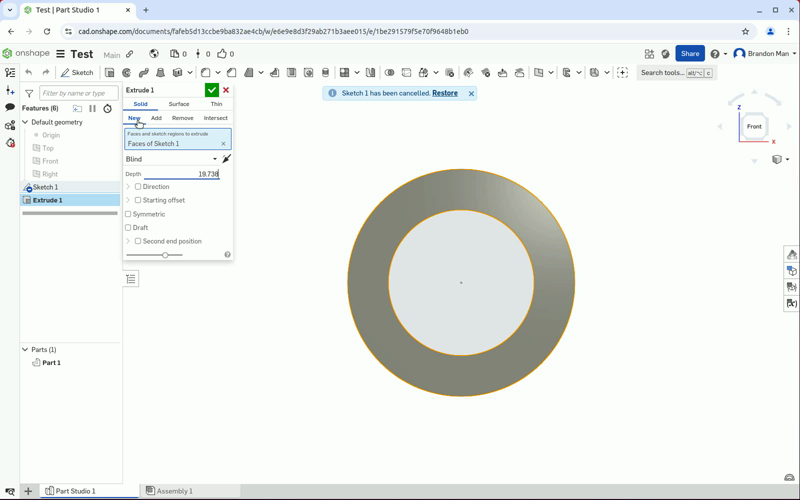
key(tab, 3)
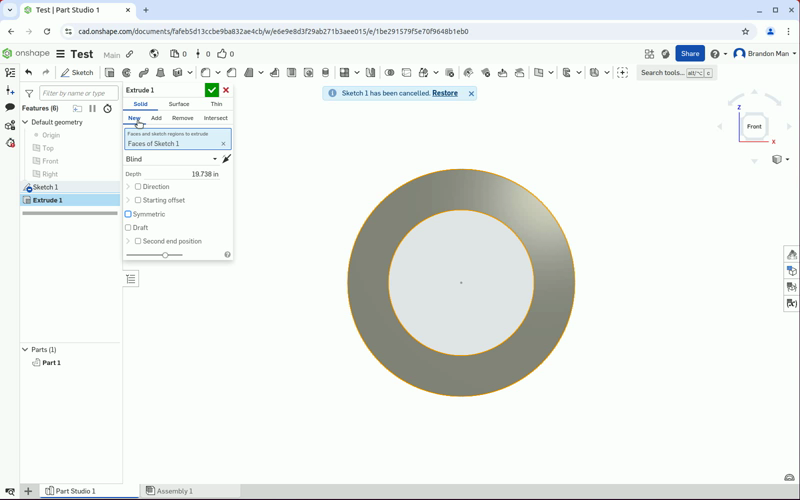
key(space)
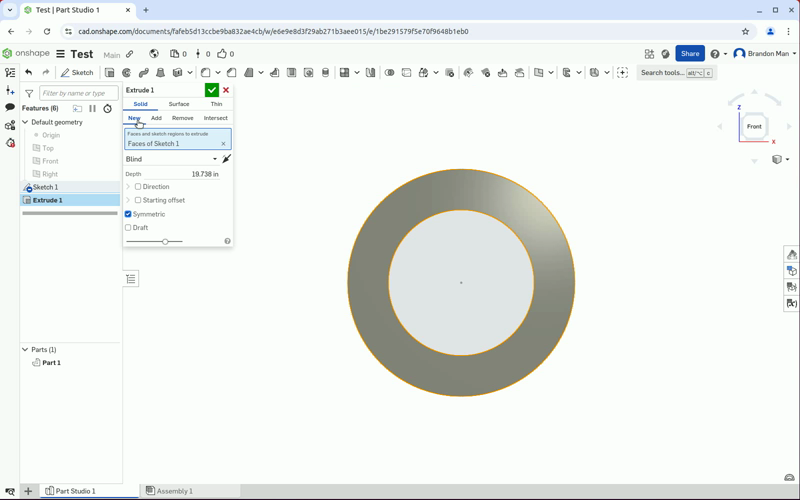
key(enter)
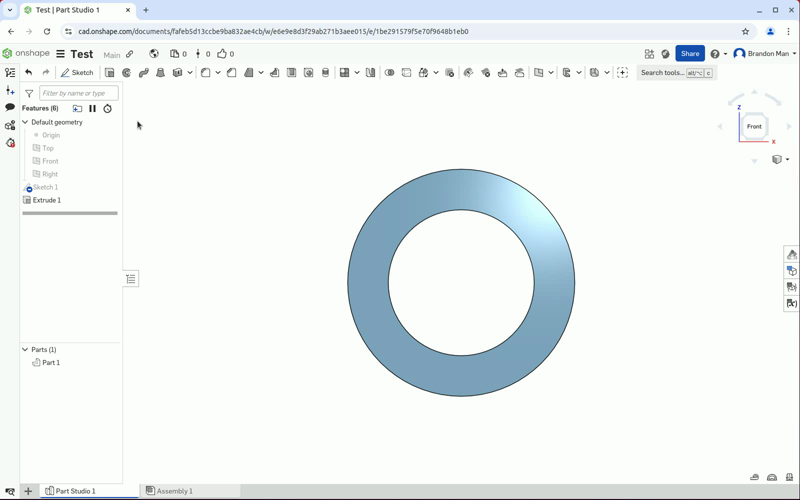
key(shift+h)
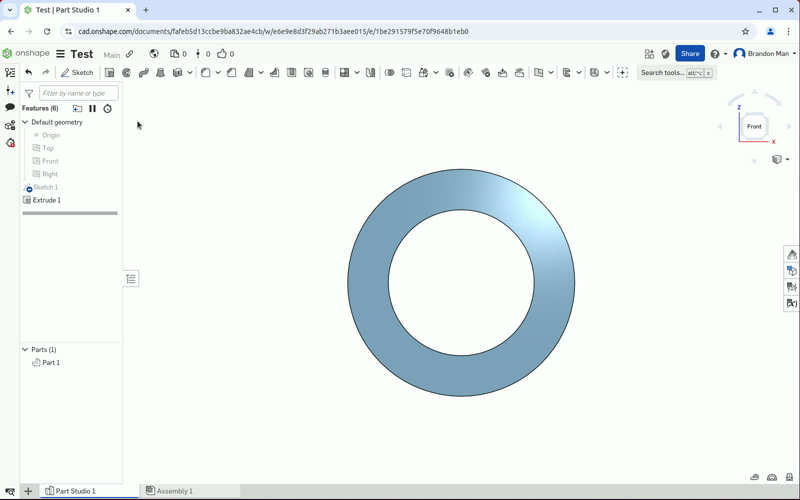
key(shift+h)
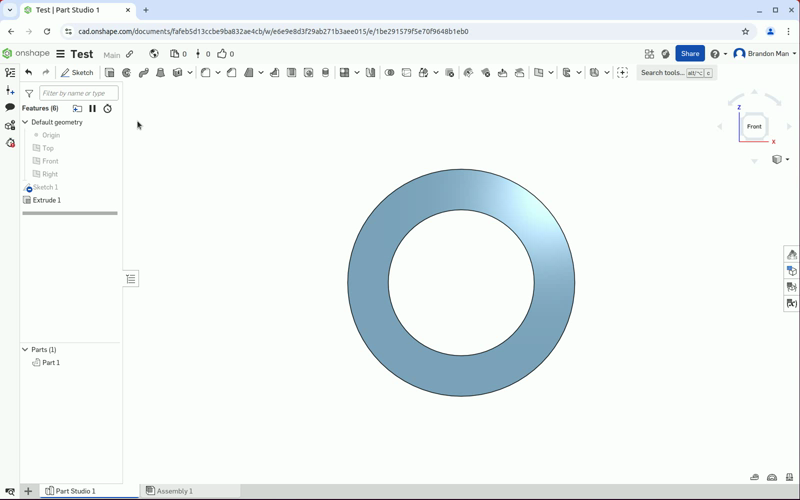
mouse_move(73, 189)
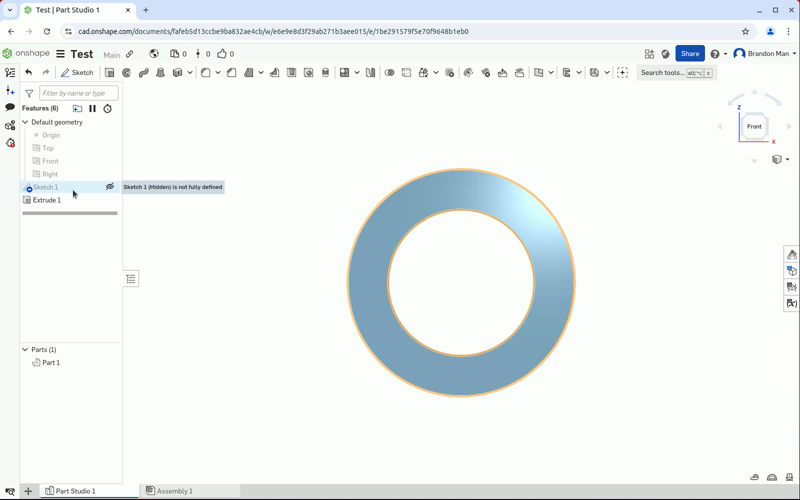
click(73, 189)
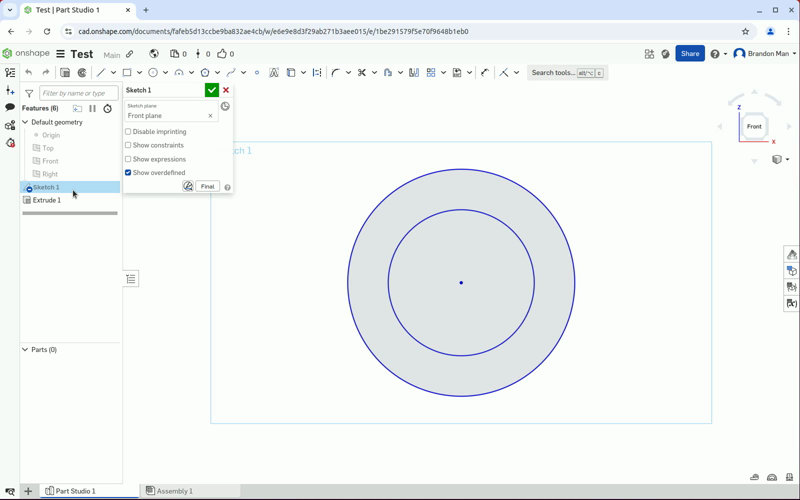
mouse_move(229, 92)
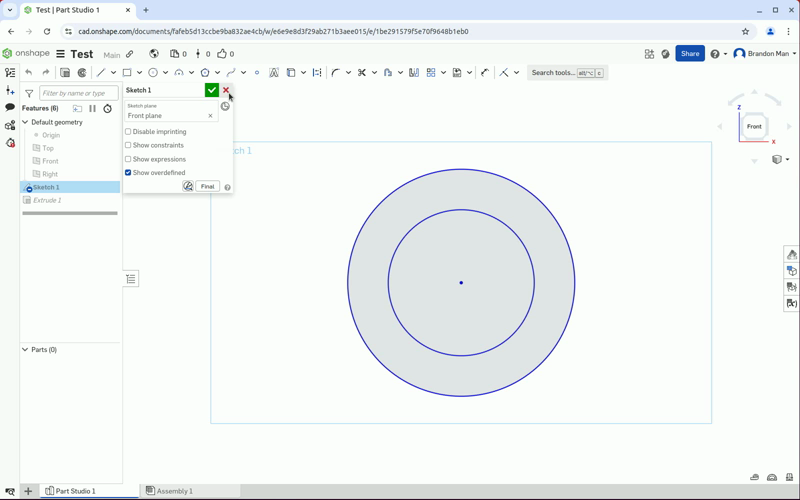
click(229, 92)
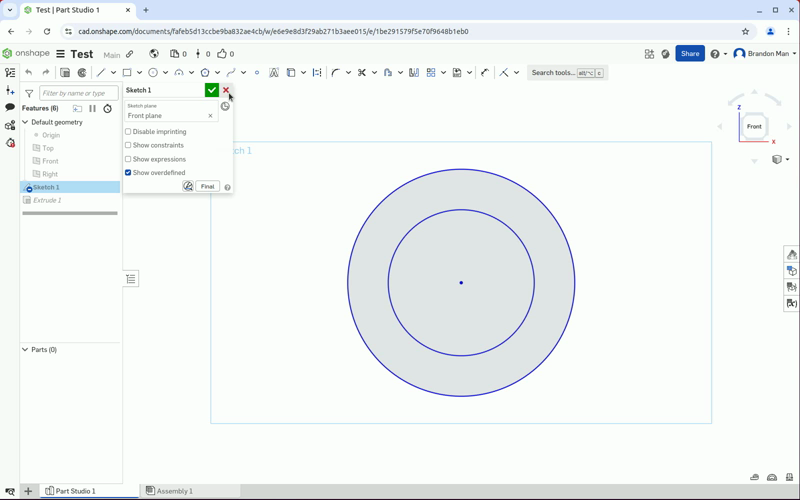
key(shift+s)
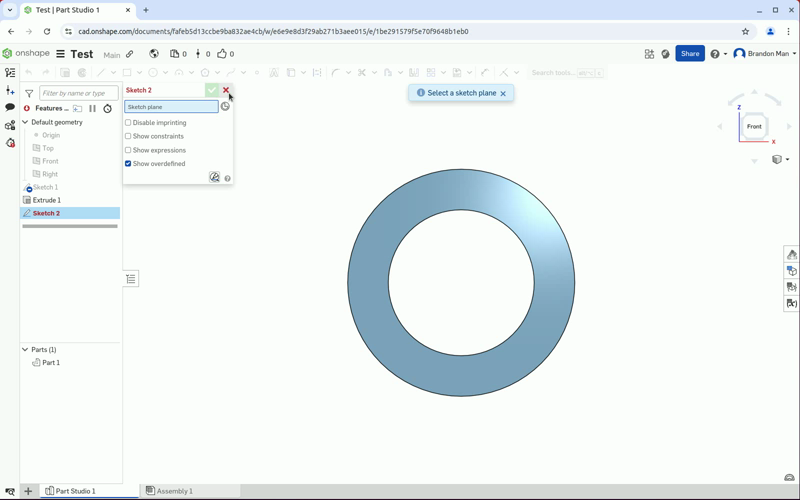
mouse_move(73, 163)
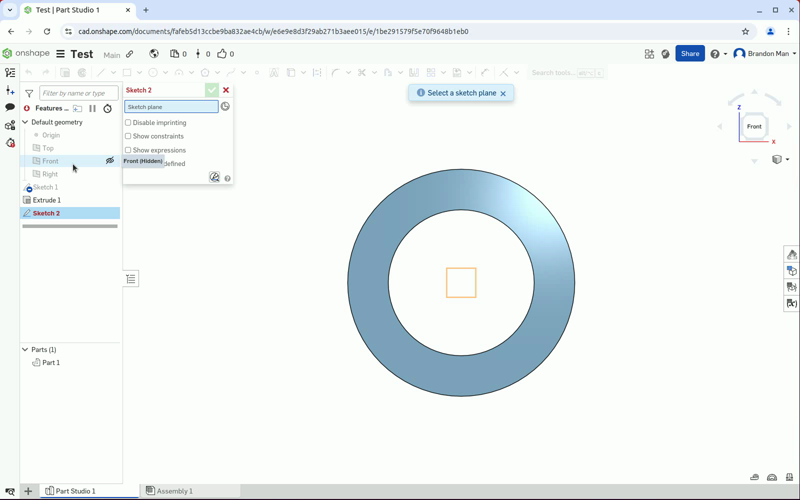
click(73, 163)
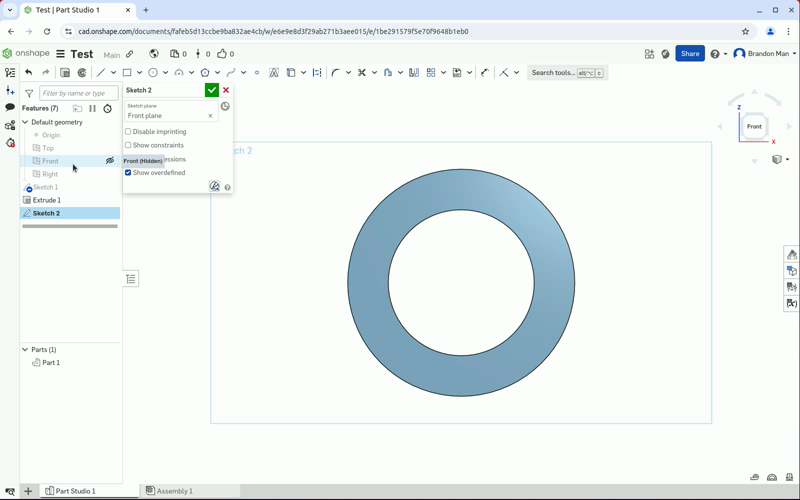
mouse_move(73, 352)
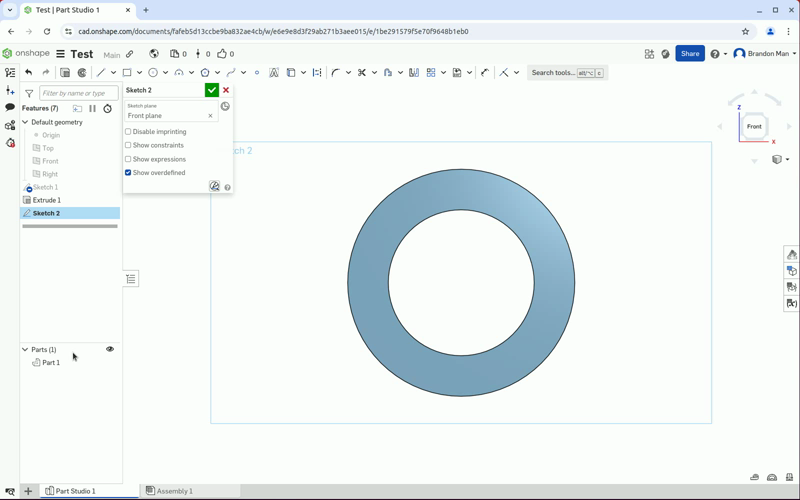
key(y)
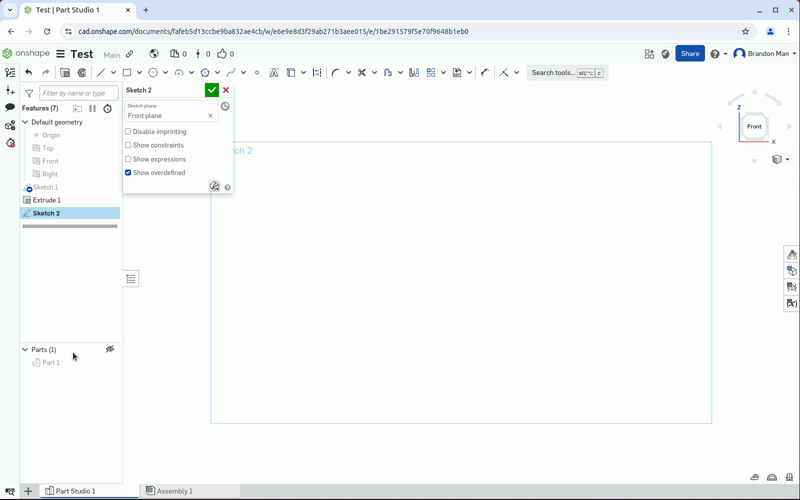
key(c)
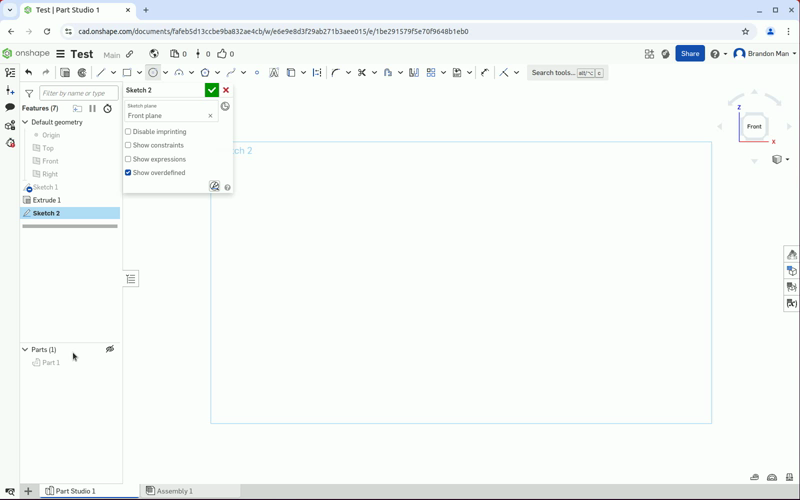
key_down(shift)
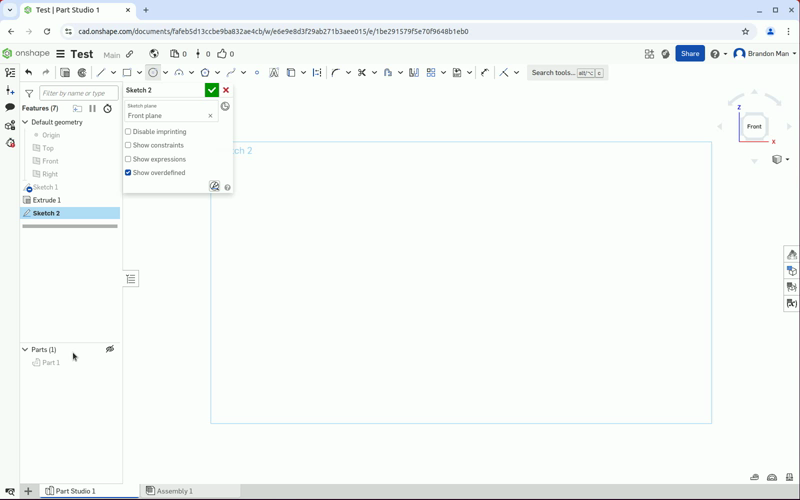
mouse_move(460, 282)
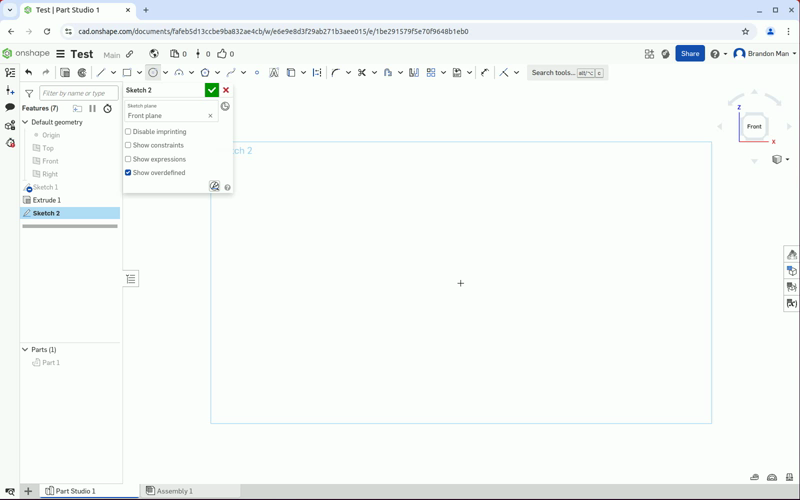
click(460, 282)
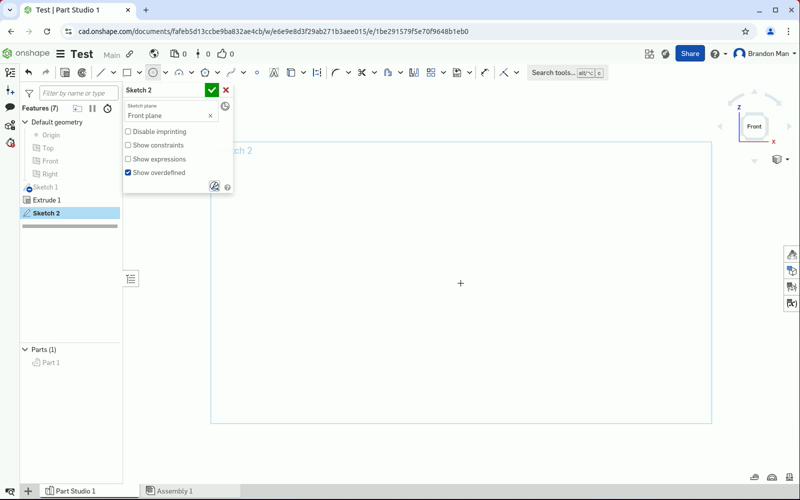
key_up(shift)
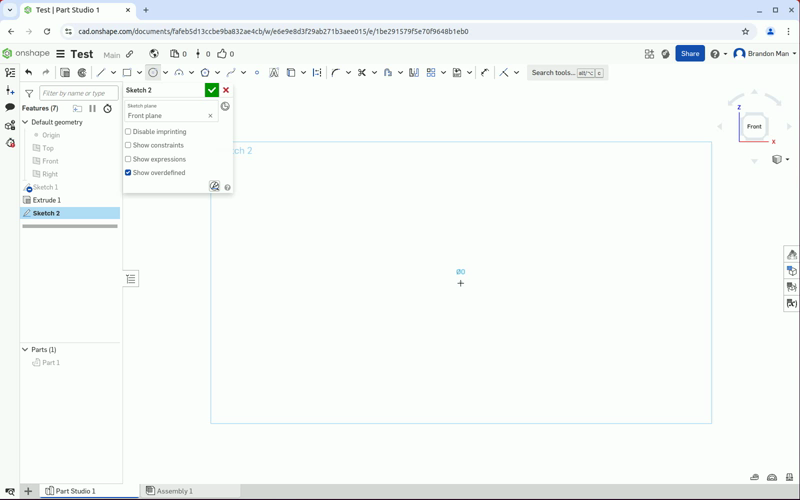
mouse_move(533, 282)
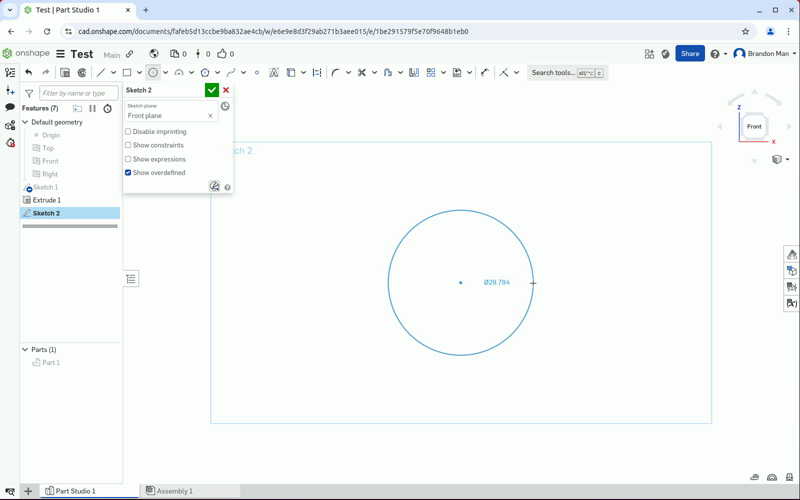
click(533, 282)
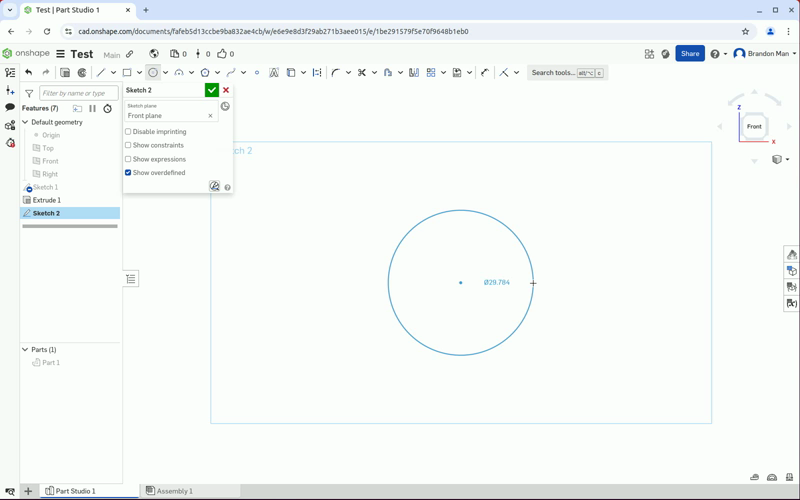
key(esc)
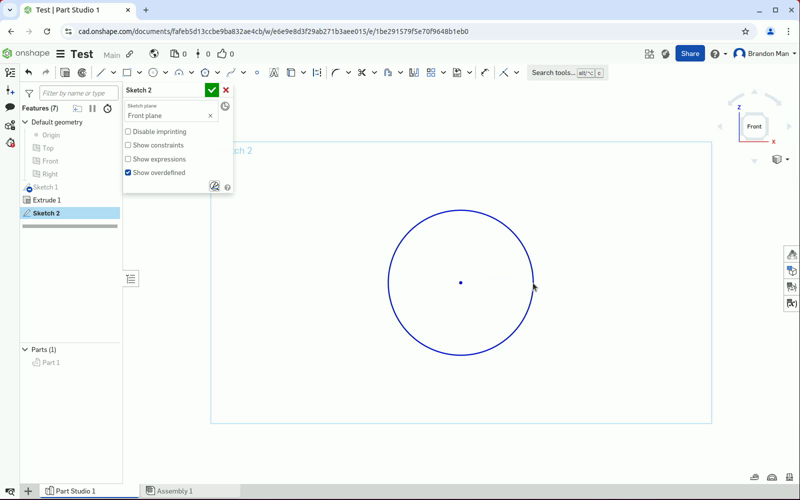
key(c)
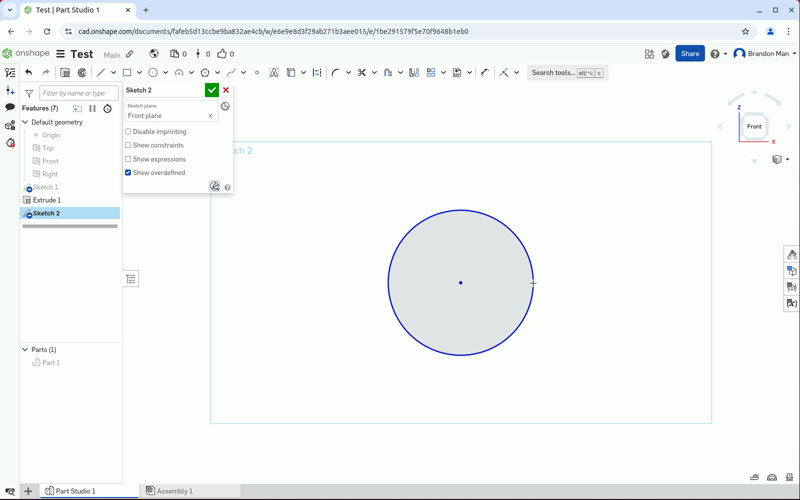
key_down(shift)
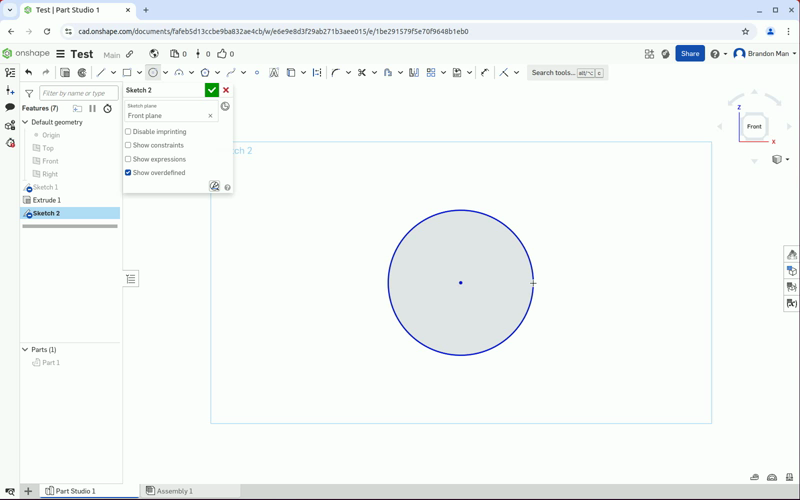
mouse_move(460, 282)
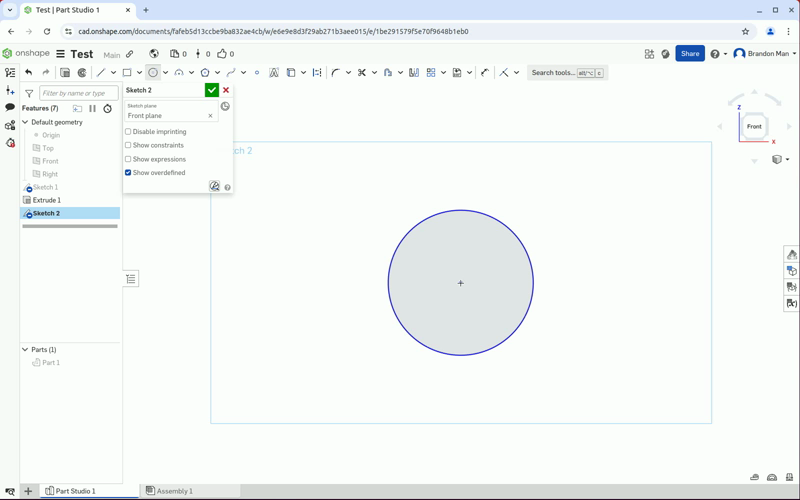
click(460, 282)
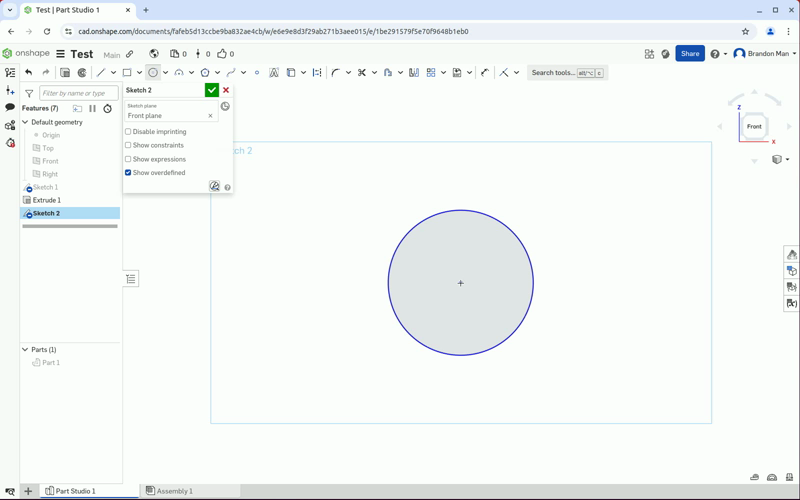
key_up(shift)
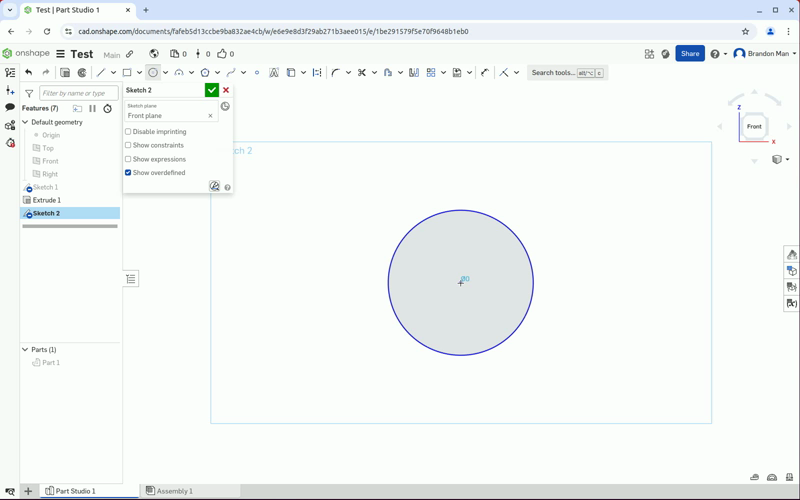
mouse_move(477, 282)
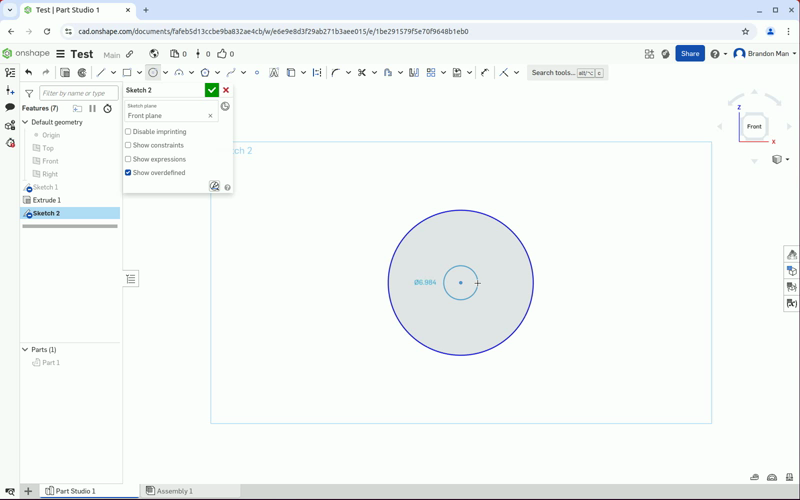
click(477, 282)
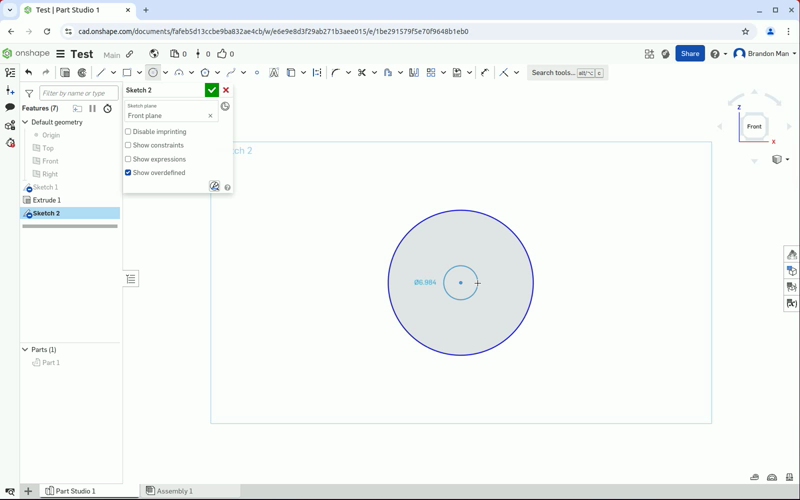
key(esc)
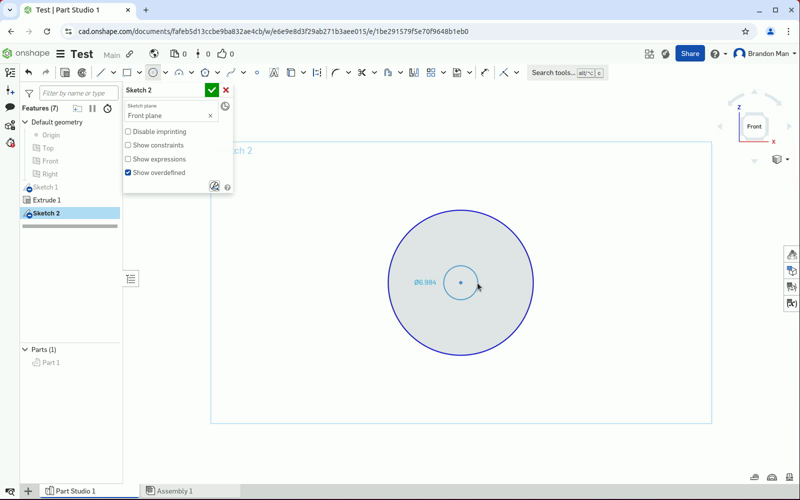
mouse_move(425, 293)
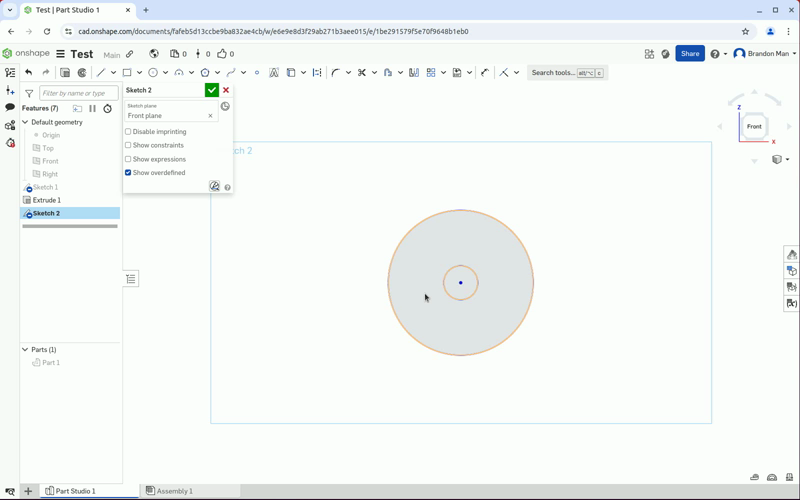
click(425, 293)
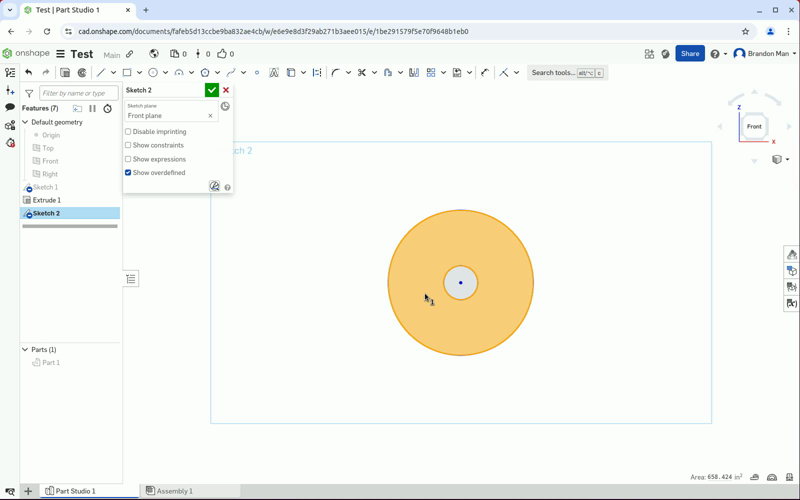
mouse_move(73, 352)
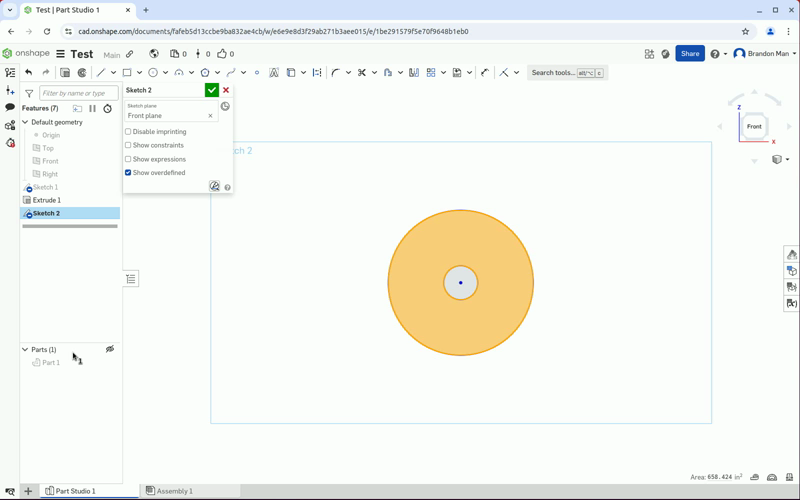
key(shift+y)
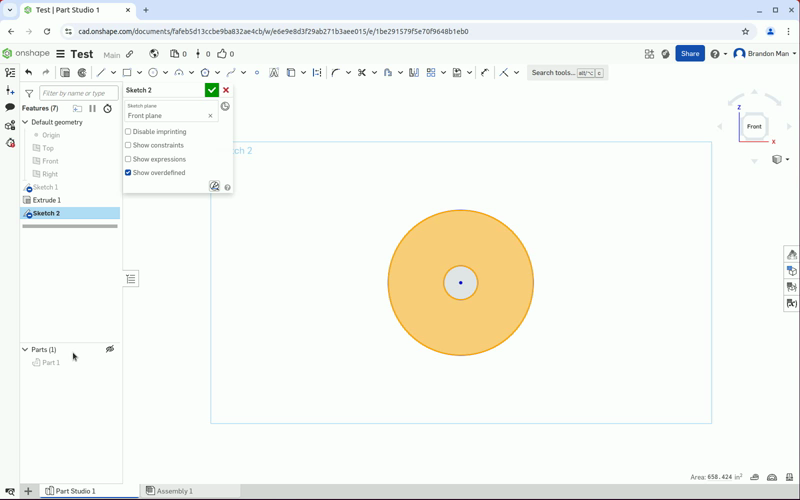
key(shift+e)
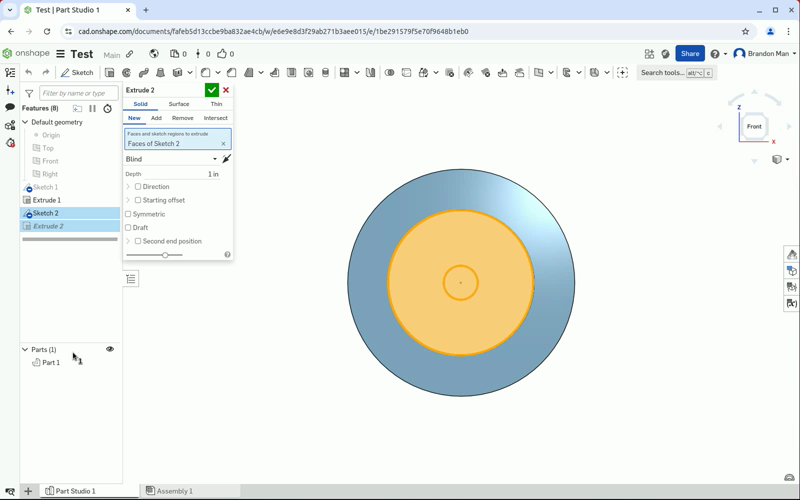
mouse_move(143, 106)
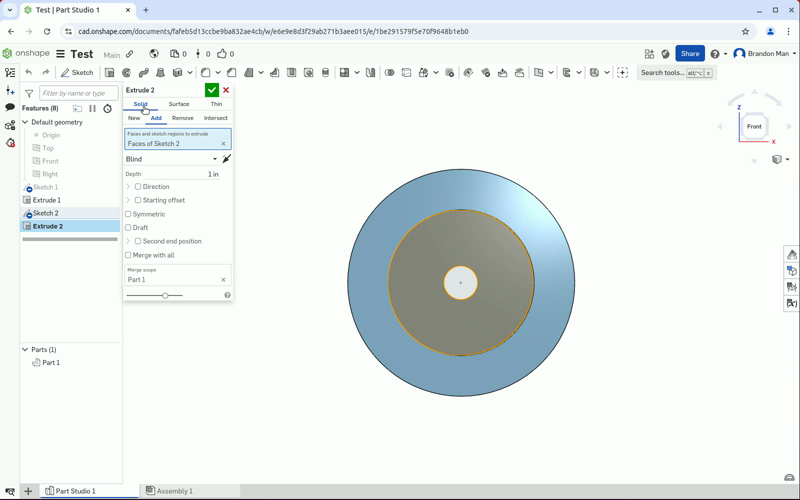
click(143, 106)
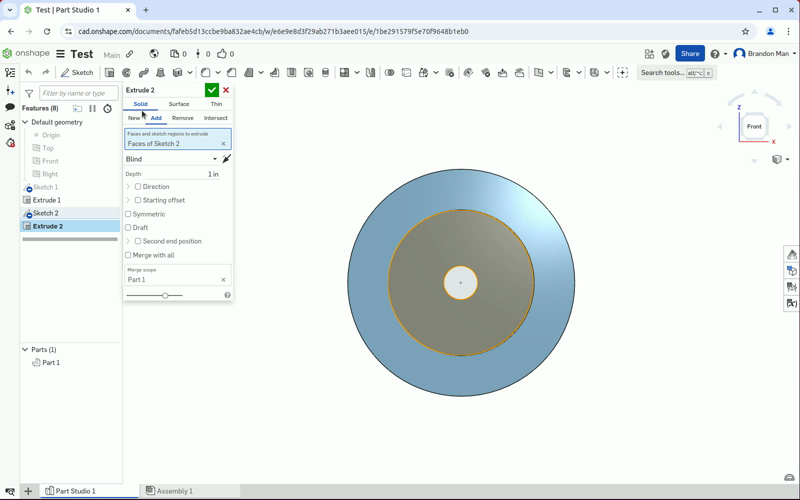
mouse_move(137, 120)
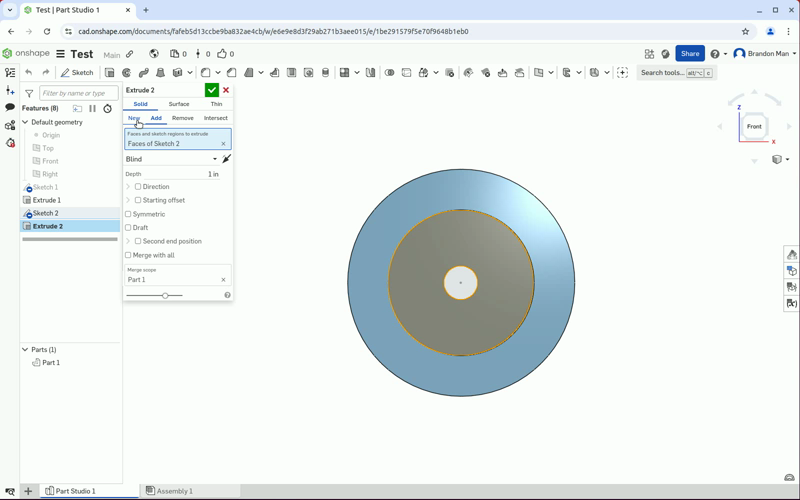
click(137, 120)
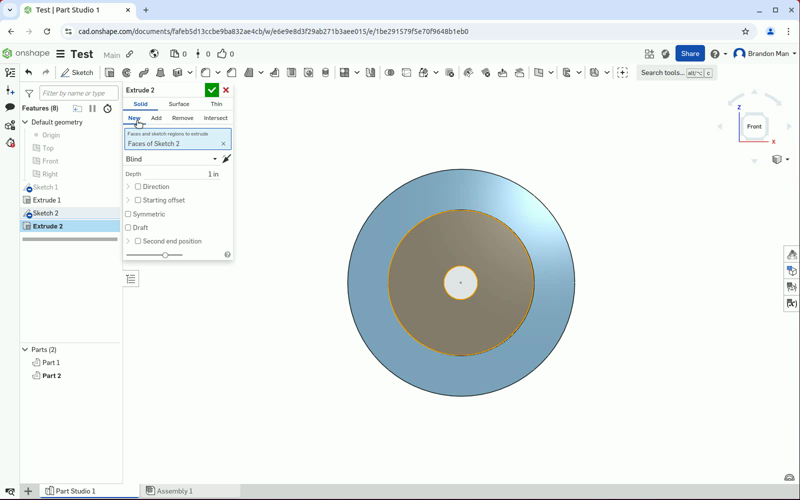
key(tab, 4)
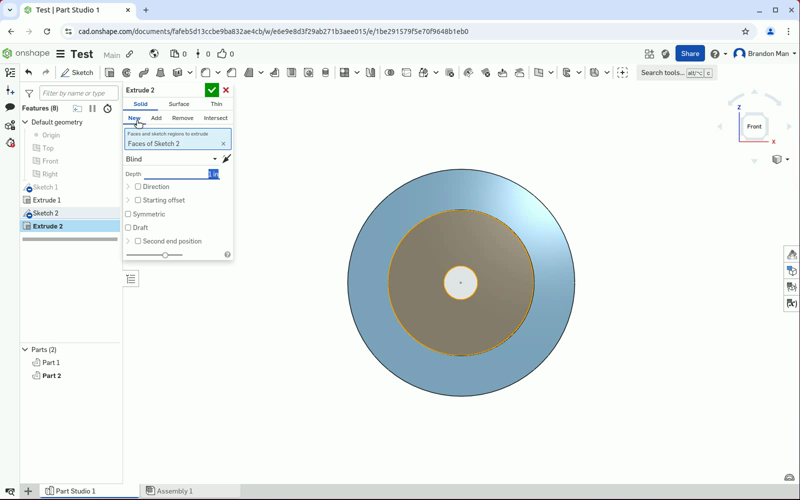
text(19.738)
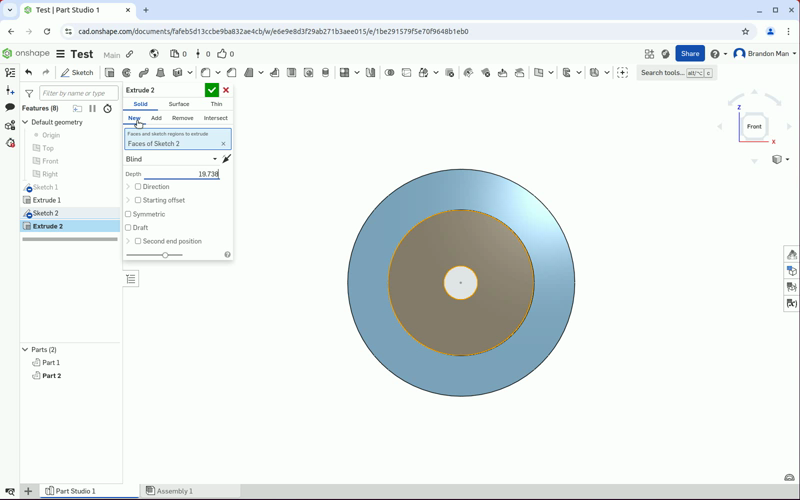
key(tab, 3)
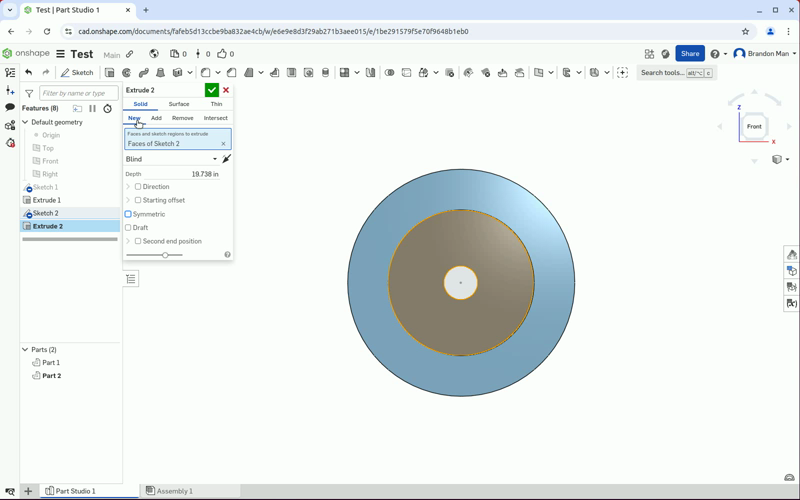
key(space)
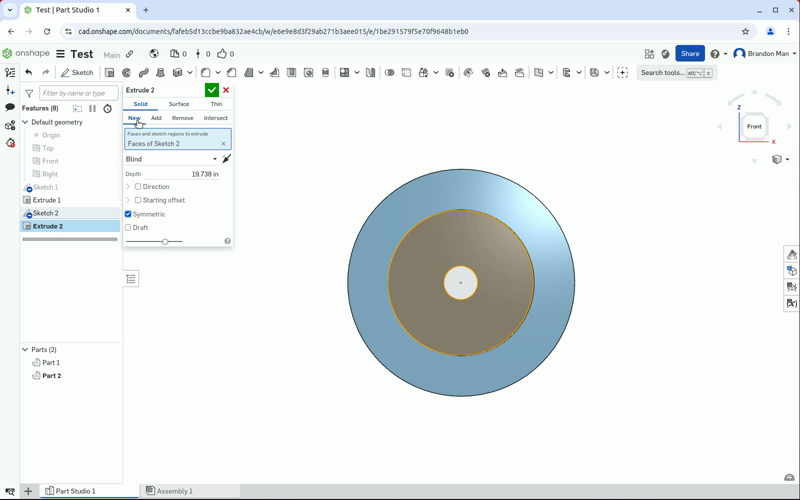
key(enter)
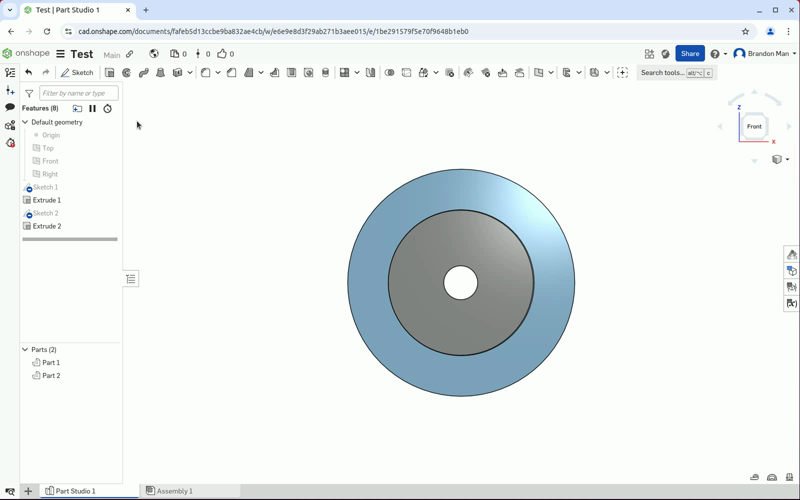
key(shift+h)
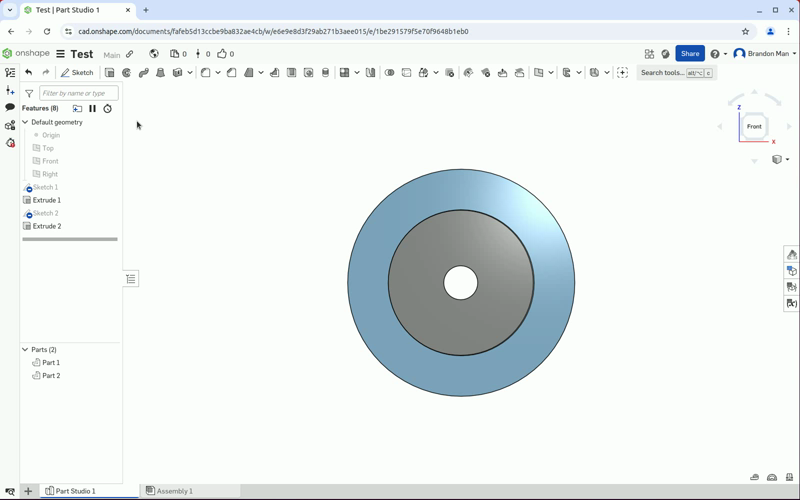
key(shift+h)
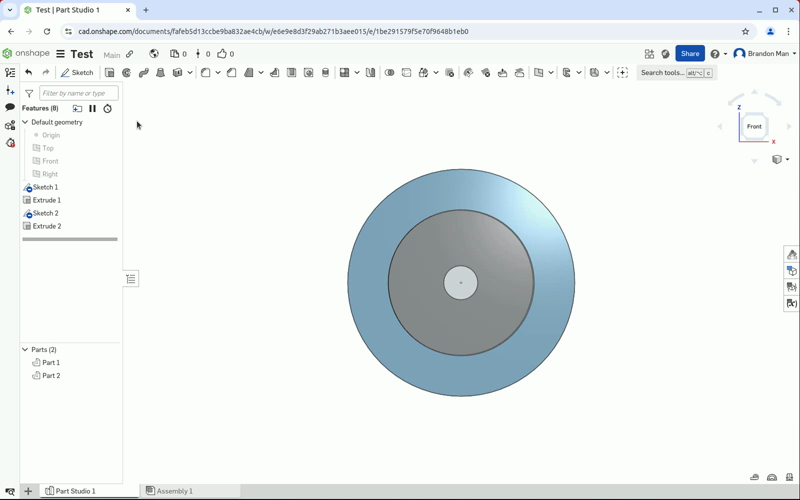
key(shift+7)
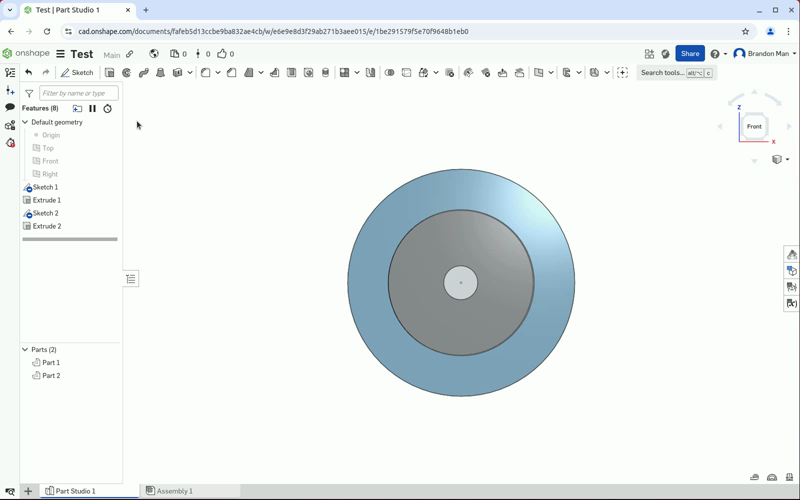
key(left, 2)
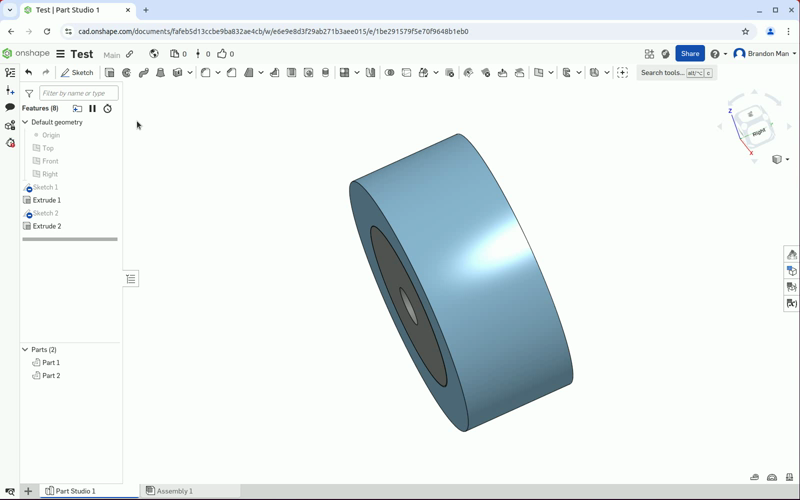
key(down, 2)
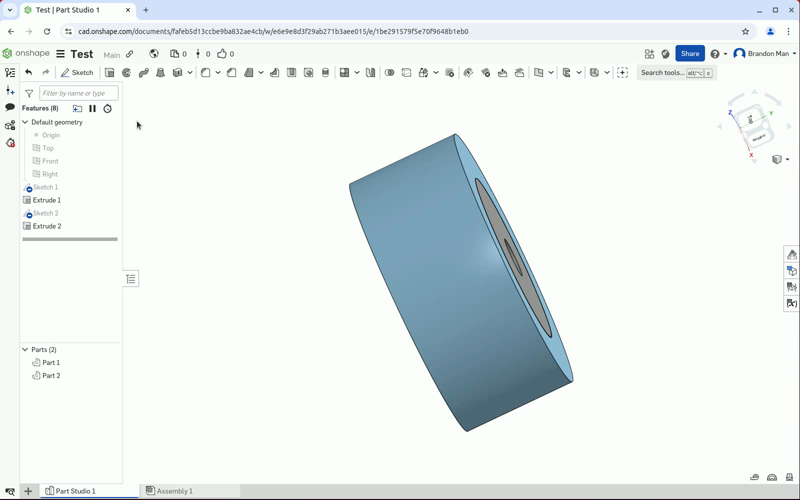
key(up, 2)
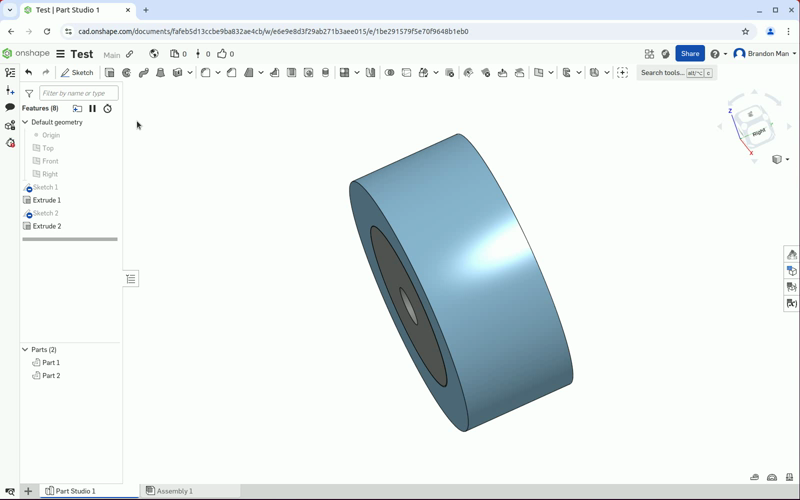
key(right, 2)
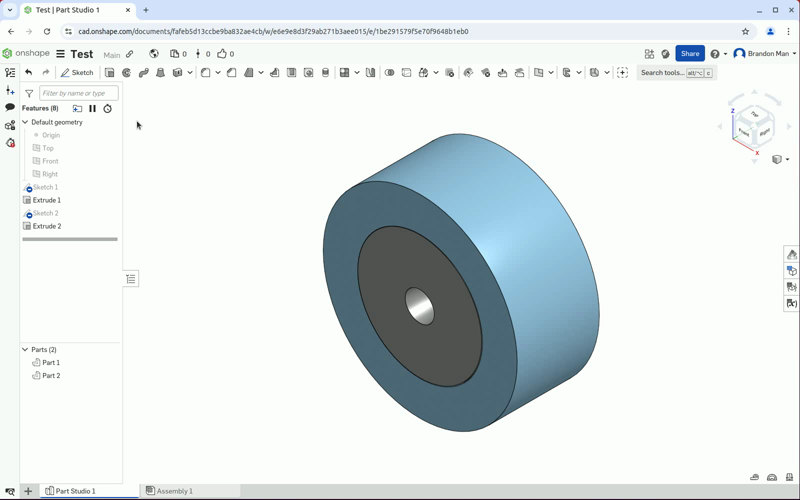
mouse_move(73, 189)
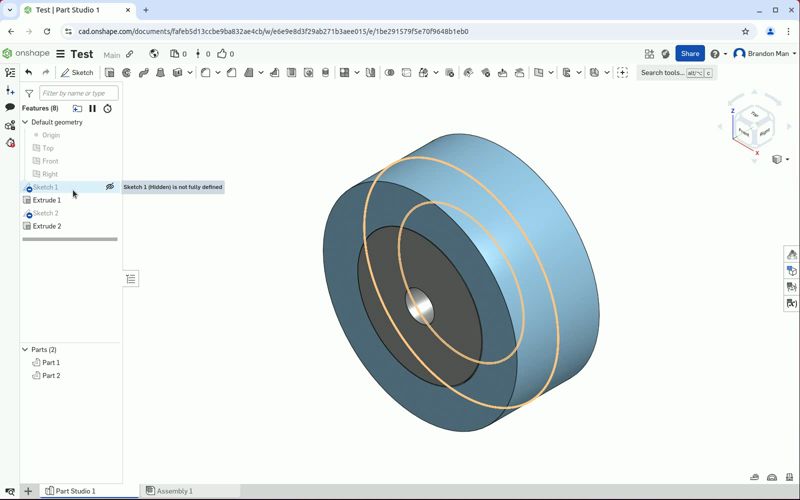
click(73, 189)